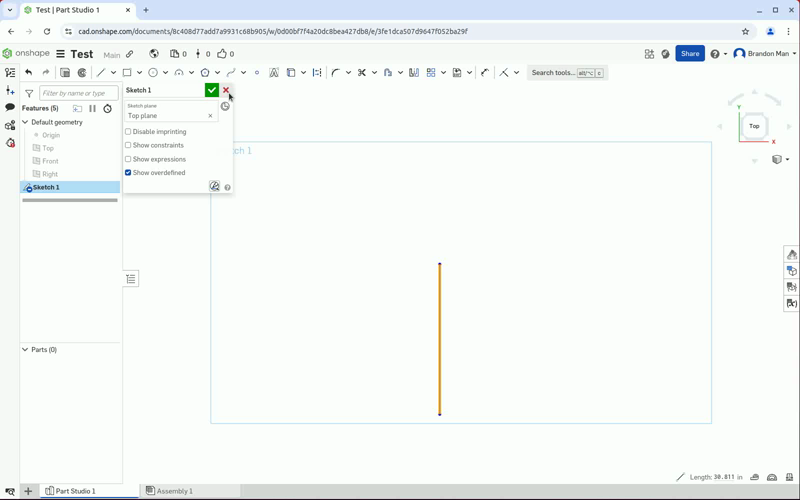
key(shift+h)
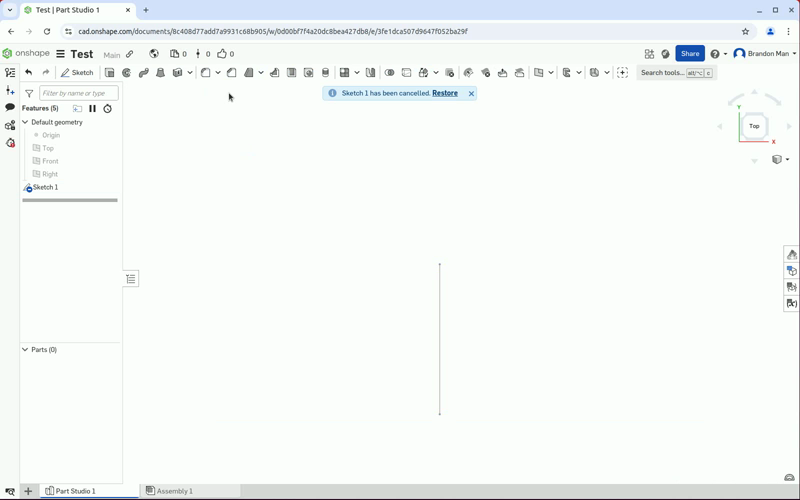
key(shift+s)
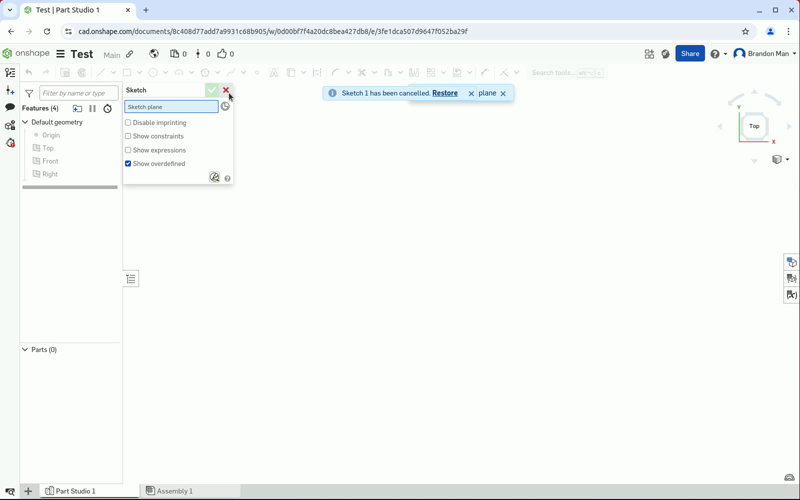
mouse_move(73, 150)
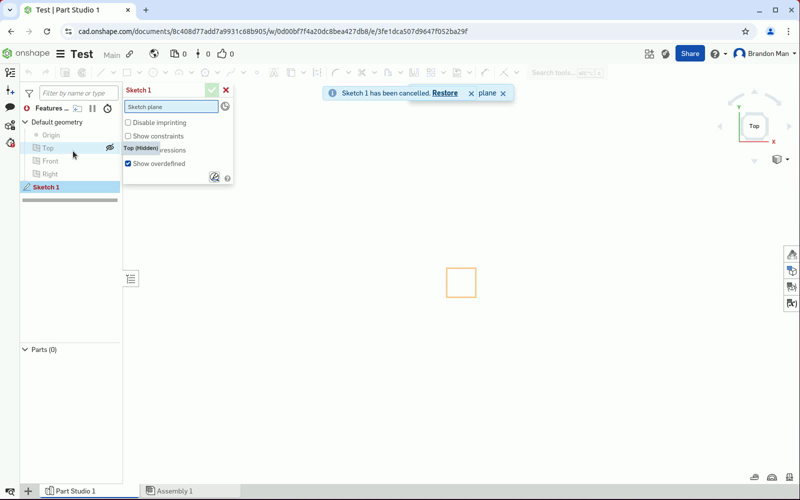
click(73, 150)
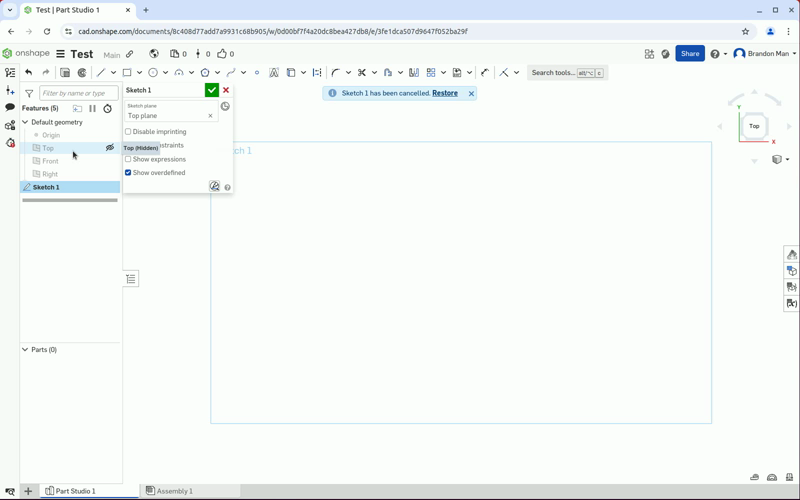
mouse_move(73, 352)
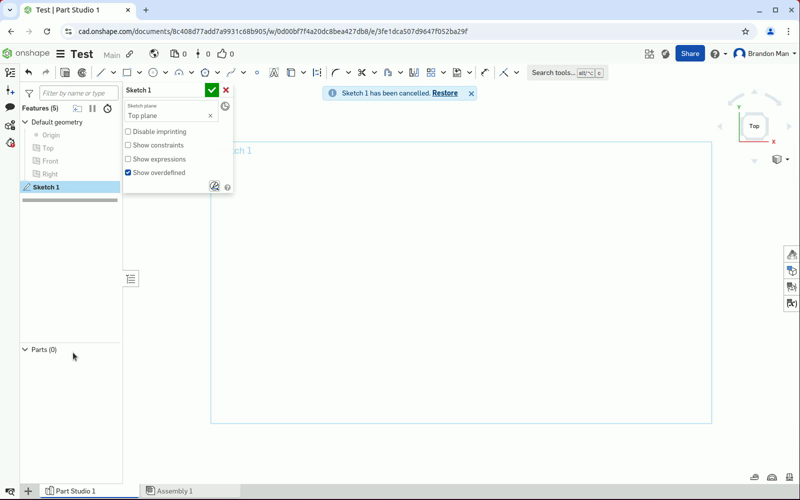
key(y)
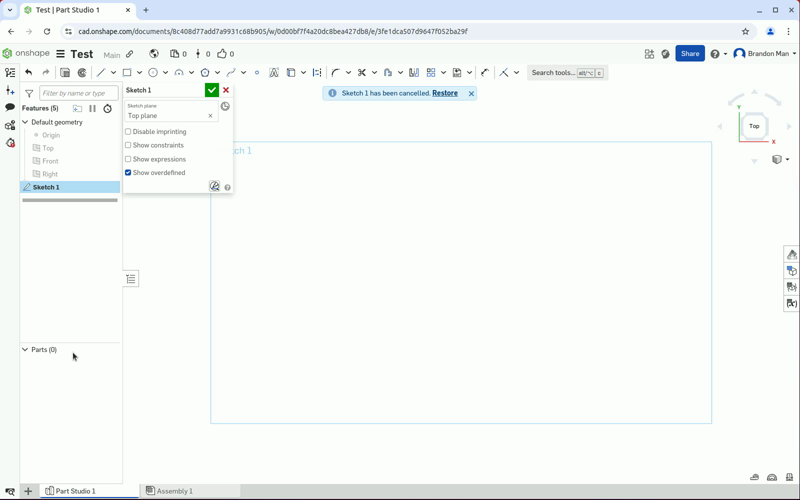
key(c)
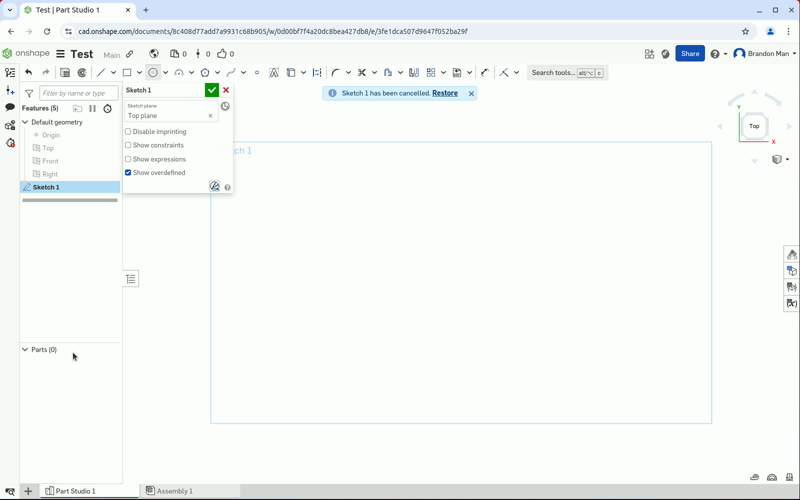
key_down(shift)
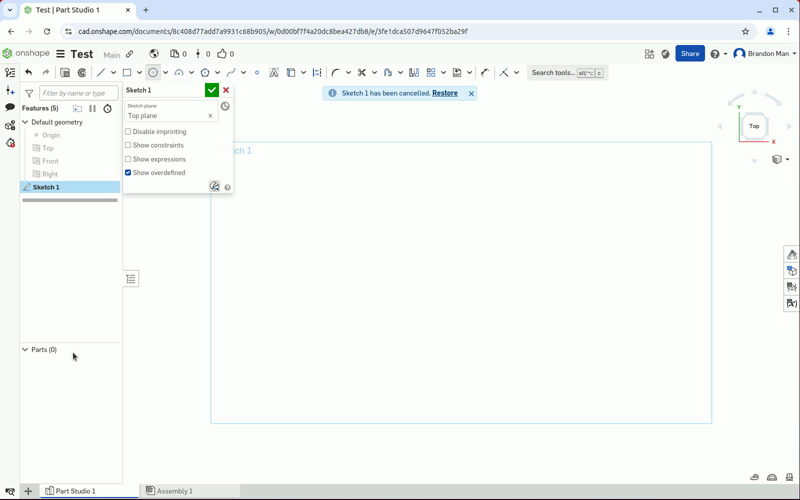
mouse_move(461, 282)
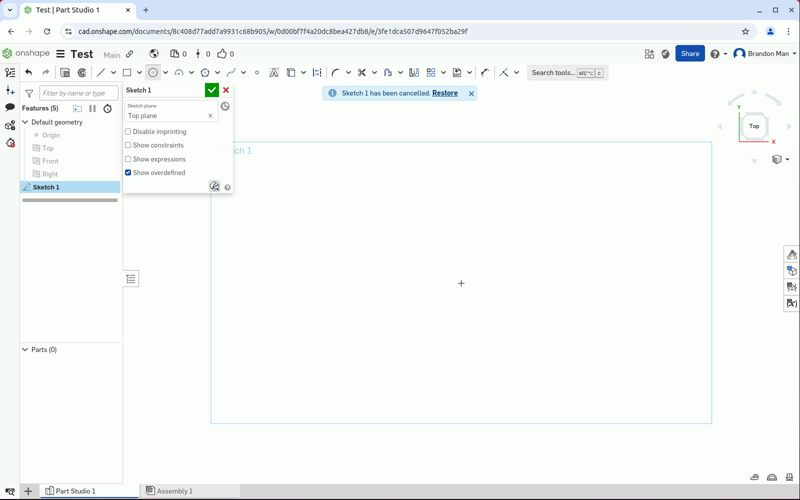
click(461, 282)
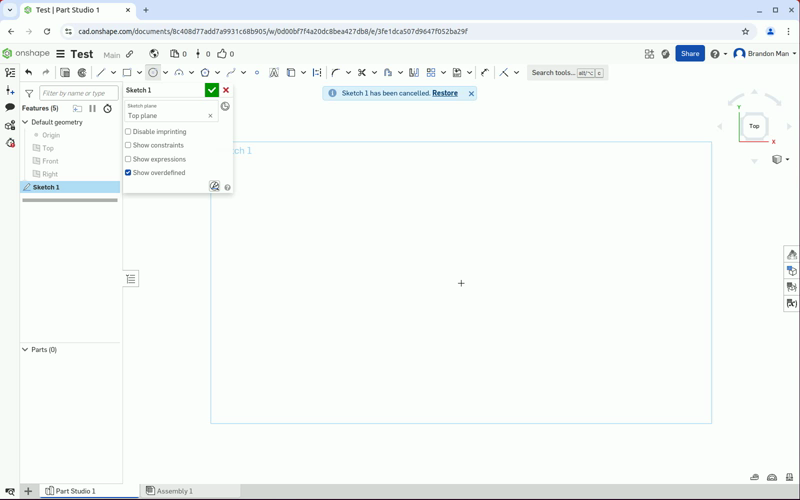
key_up(shift)
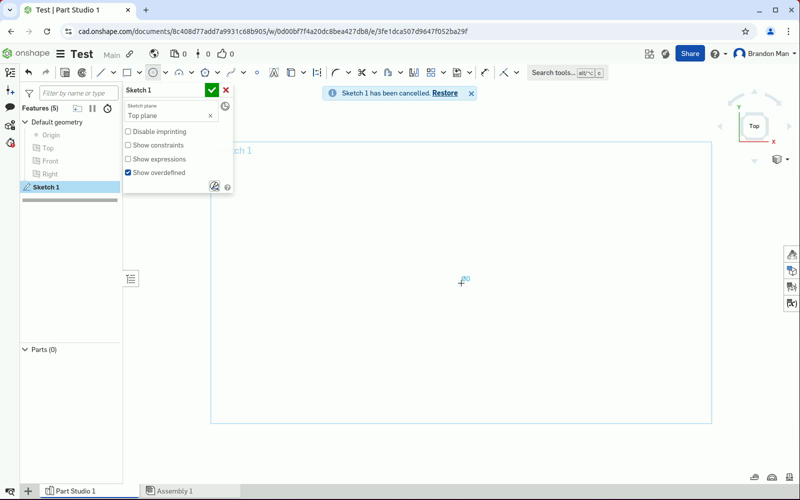
mouse_move(463, 282)
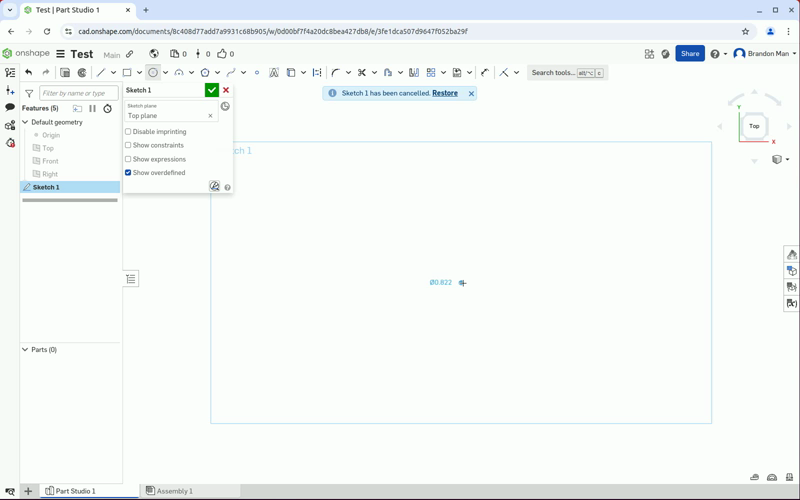
scroll(6)
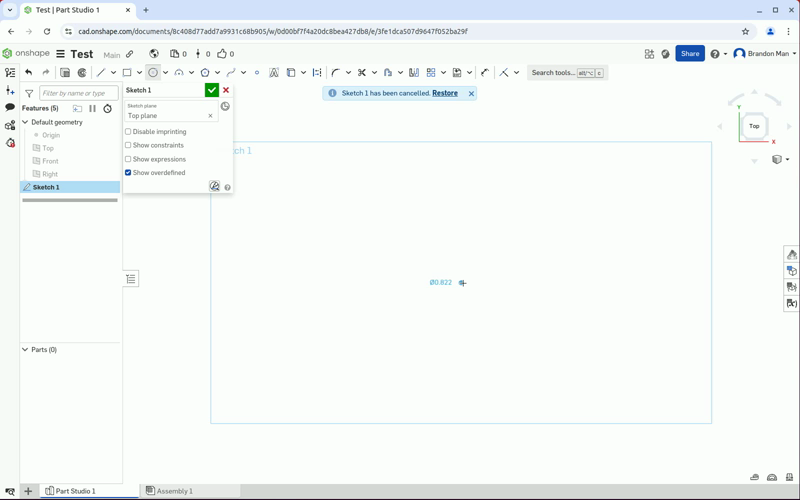
scroll(6)
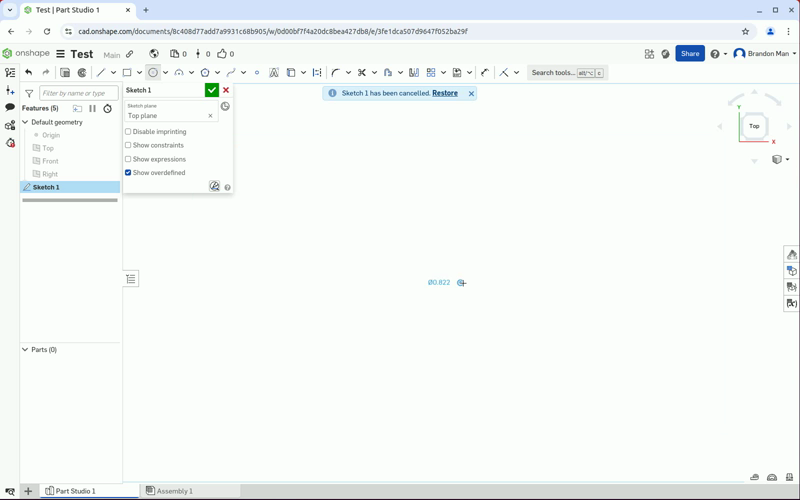
scroll(6)
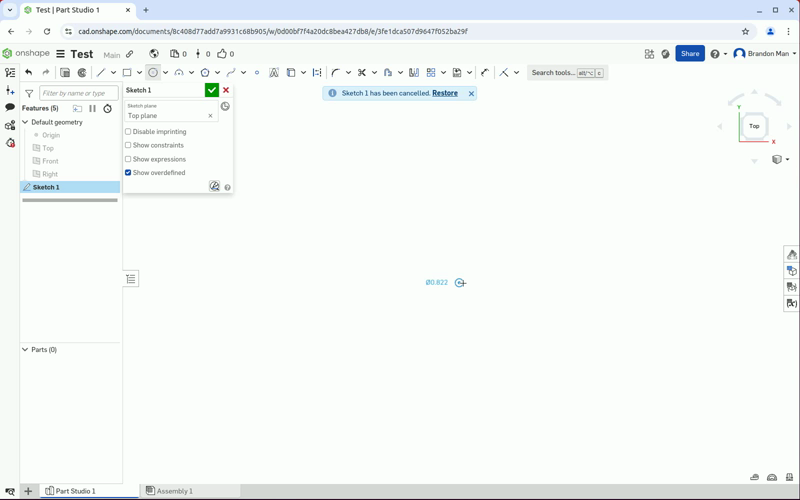
scroll(6)
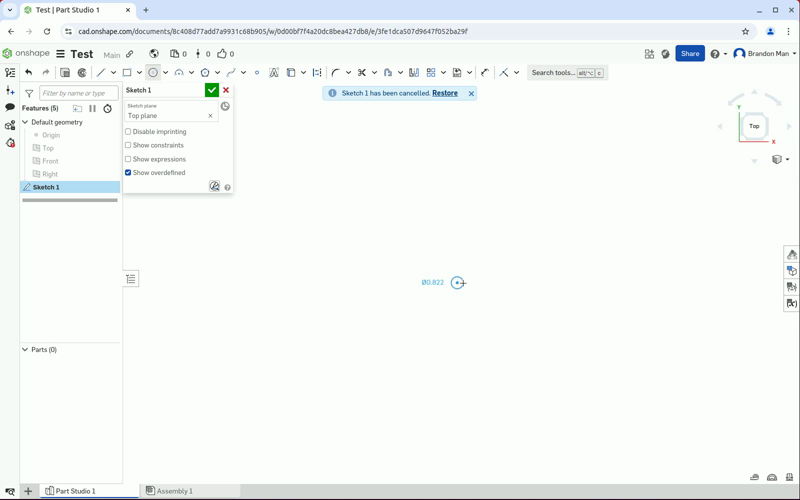
scroll(6)
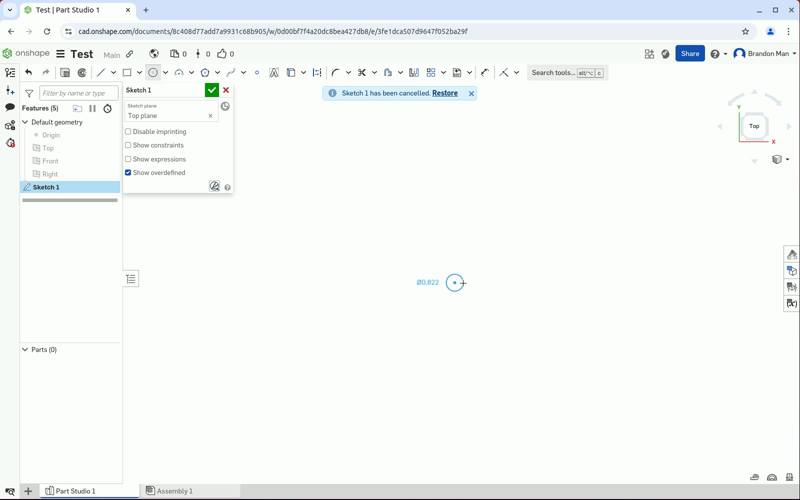
scroll(6)
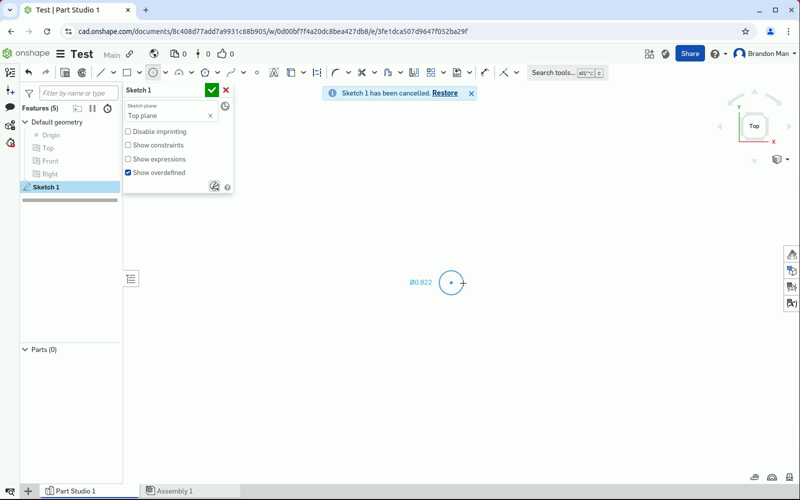
scroll(6)
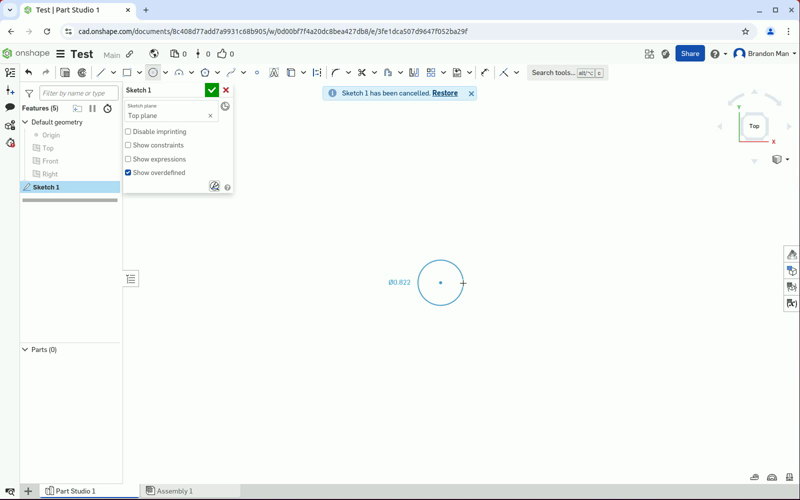
click(463, 282)
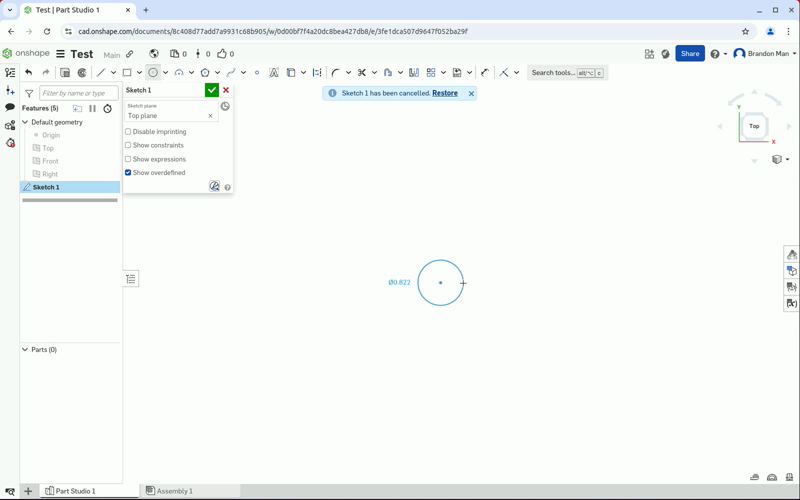
scroll(-6)
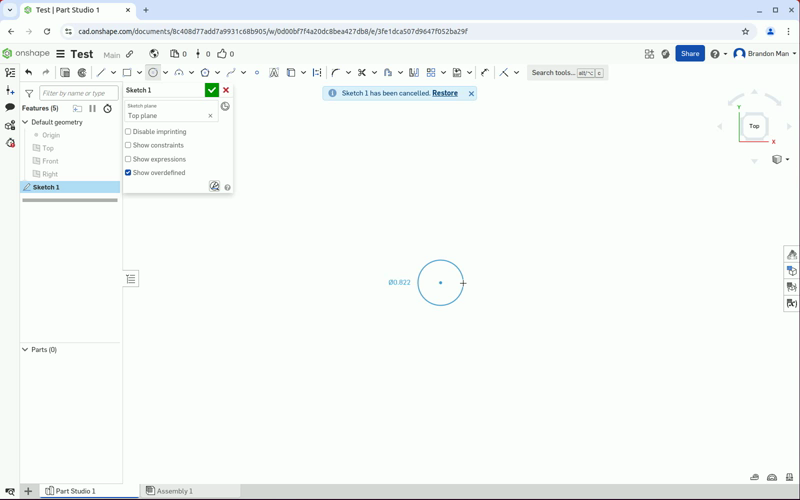
scroll(-6)
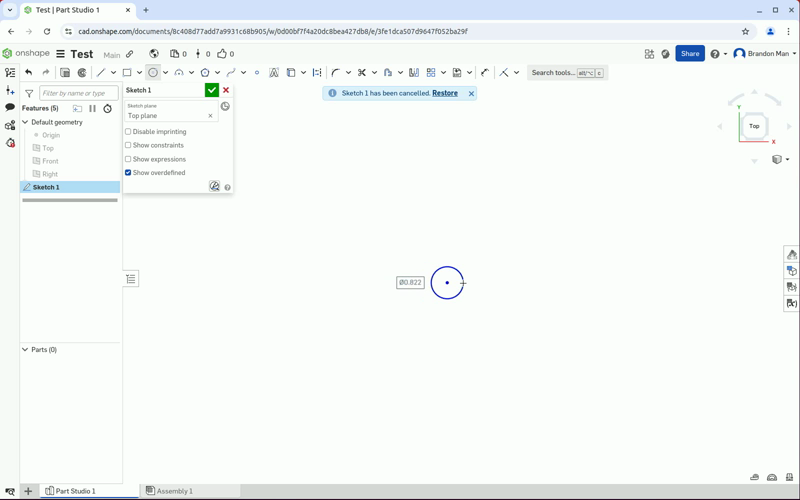
scroll(-6)
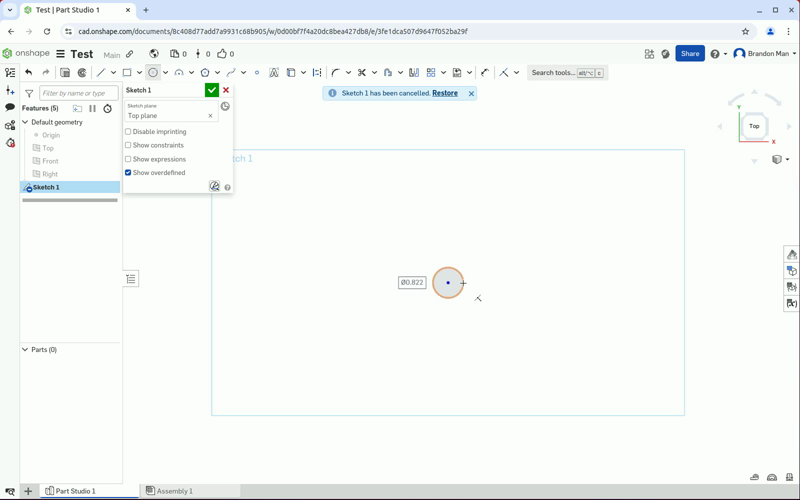
scroll(-6)
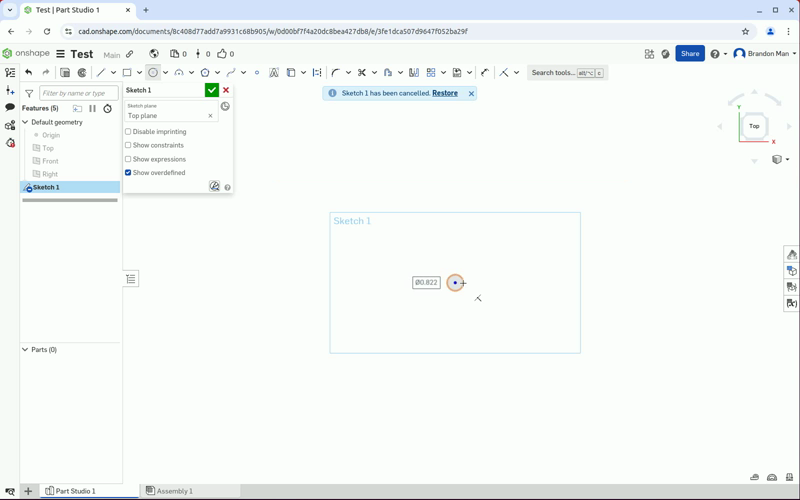
scroll(-6)
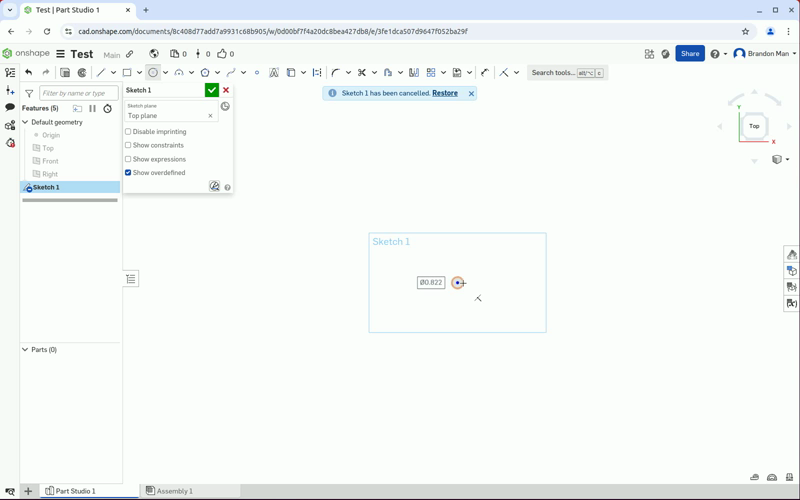
scroll(-6)
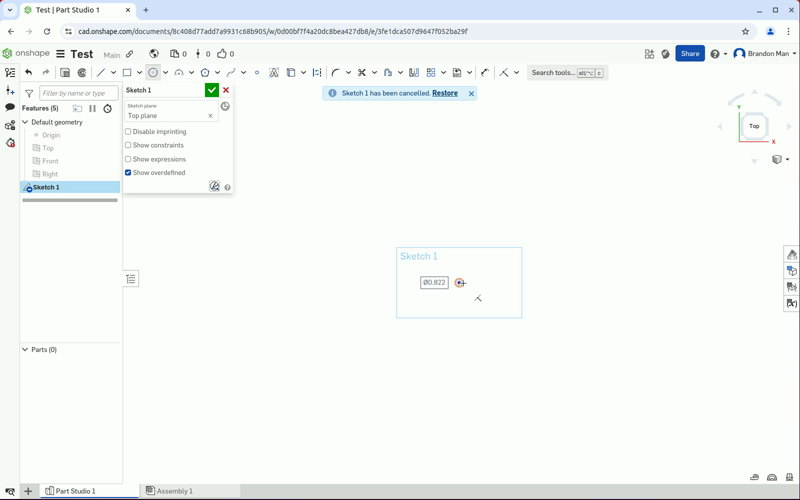
scroll(-6)
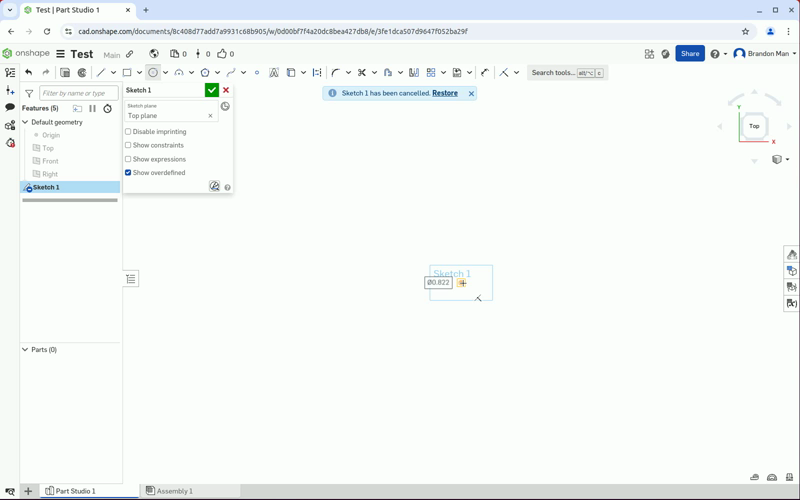
key(esc)
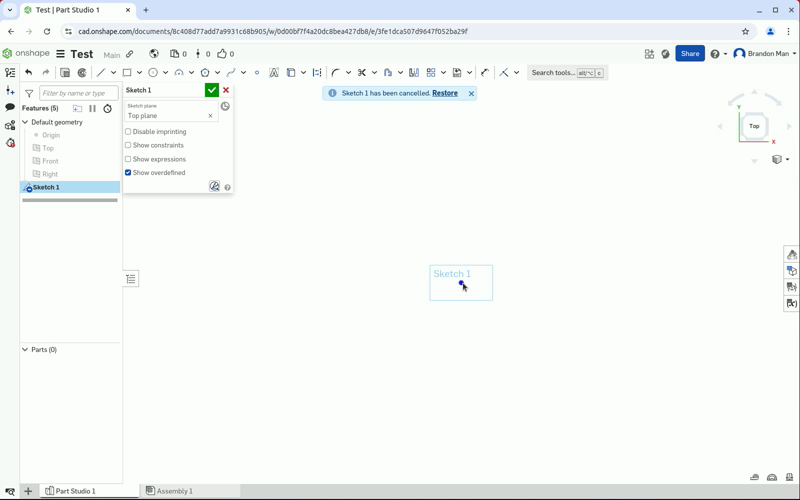
mouse_move(462, 283)
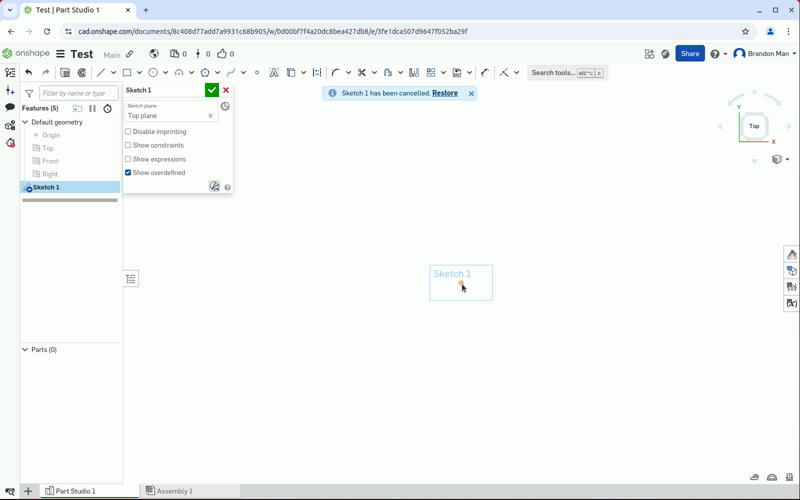
scroll(6)
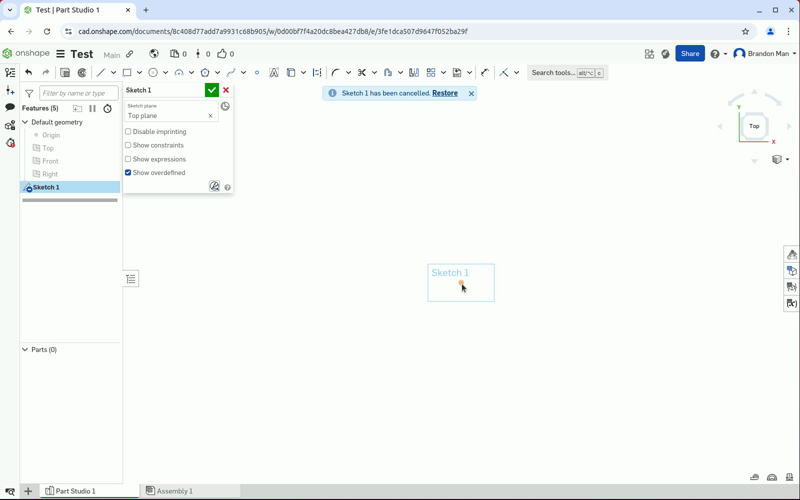
scroll(6)
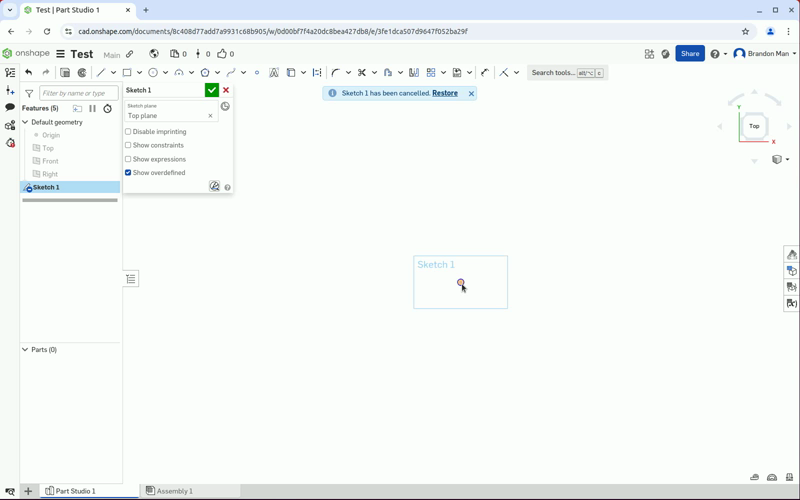
scroll(6)
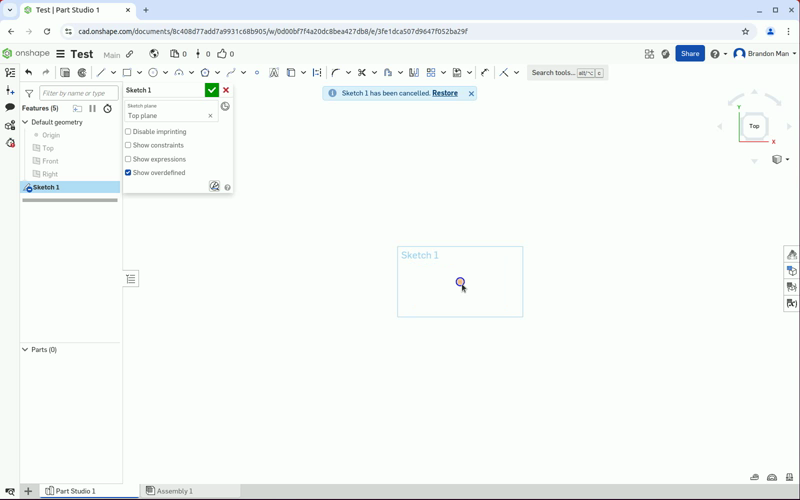
scroll(6)
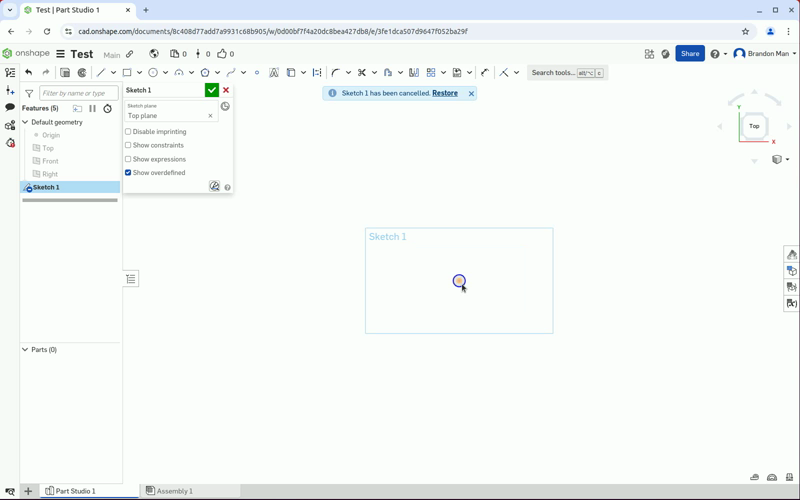
scroll(6)
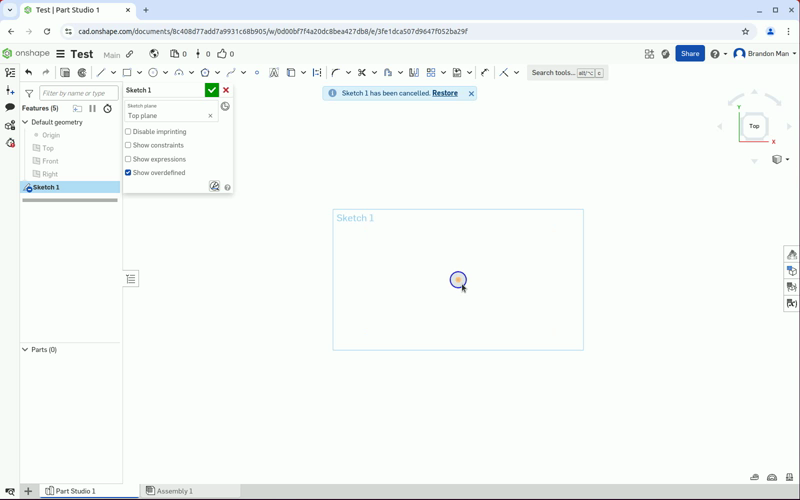
scroll(6)
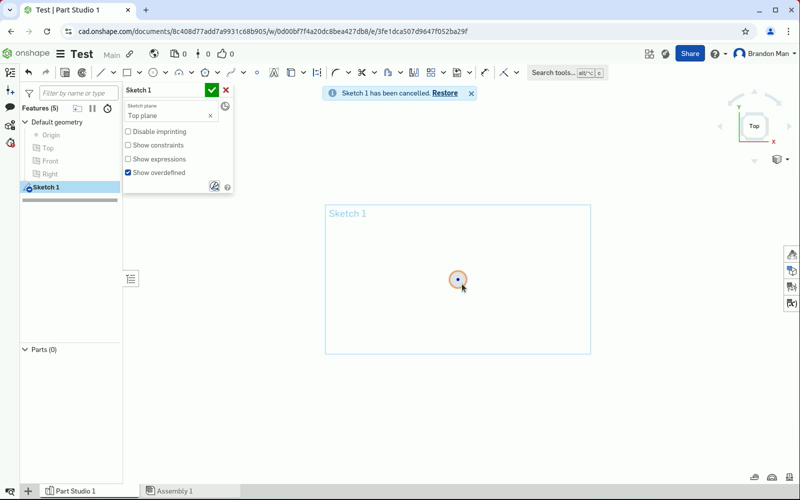
scroll(6)
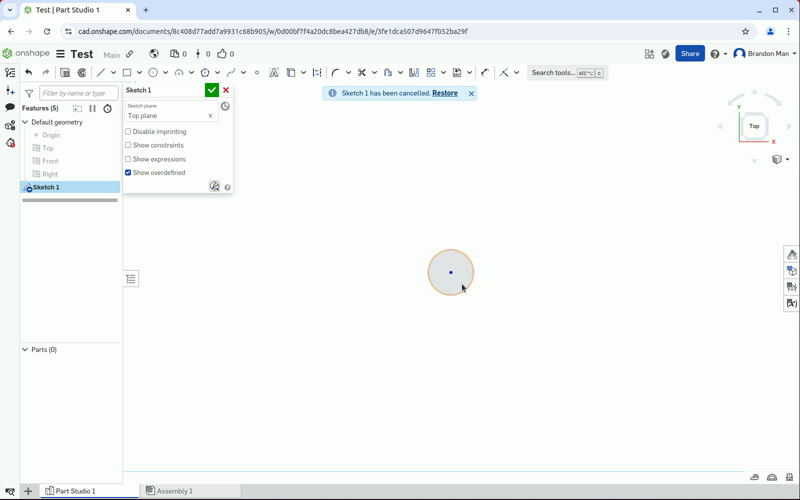
click(462, 283)
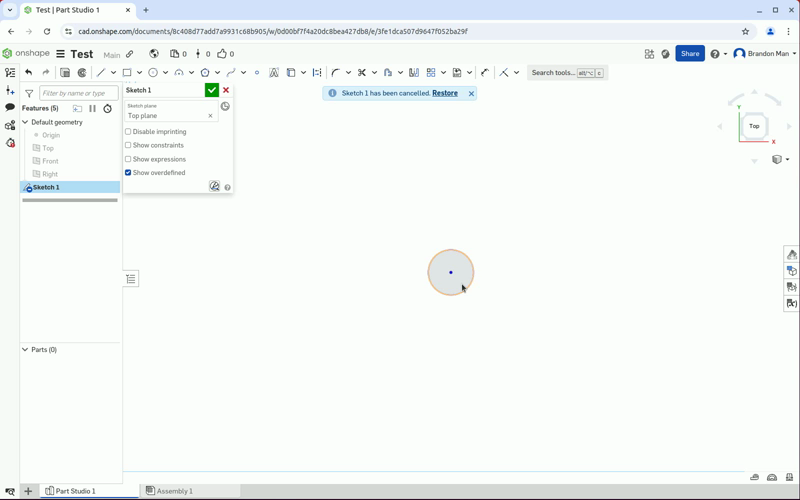
scroll(-6)
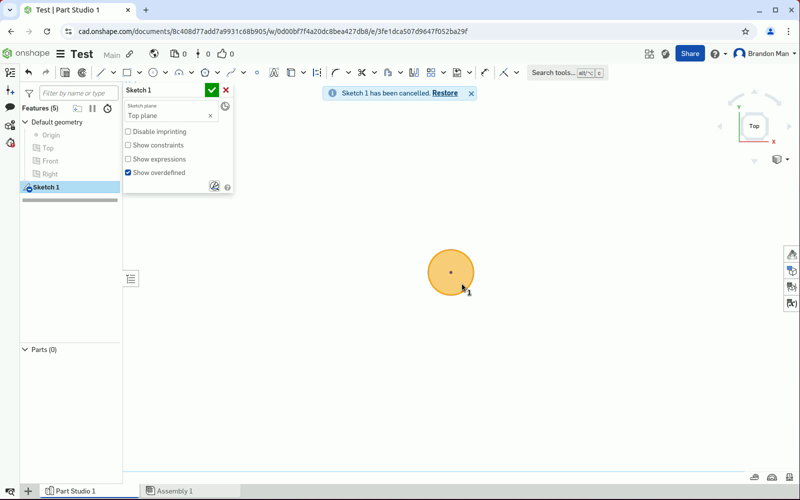
scroll(-6)
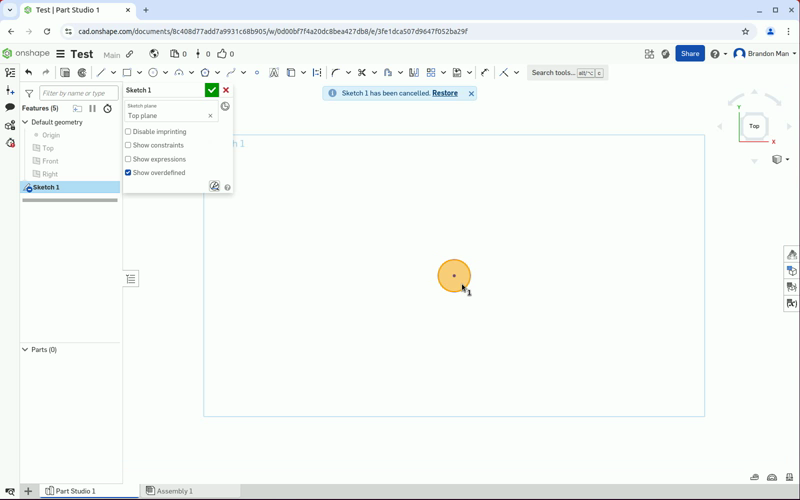
scroll(-6)
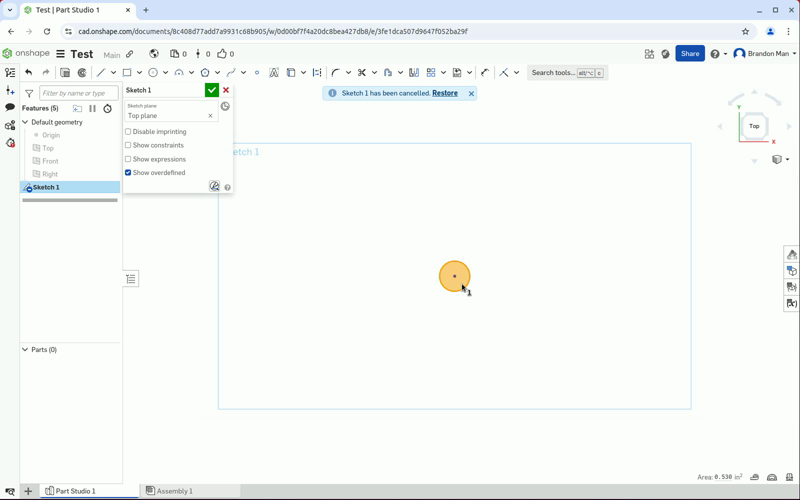
scroll(-6)
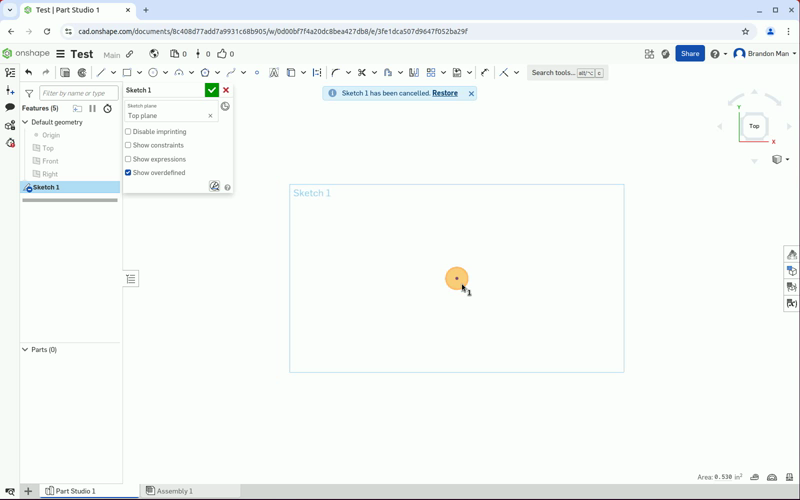
scroll(-6)
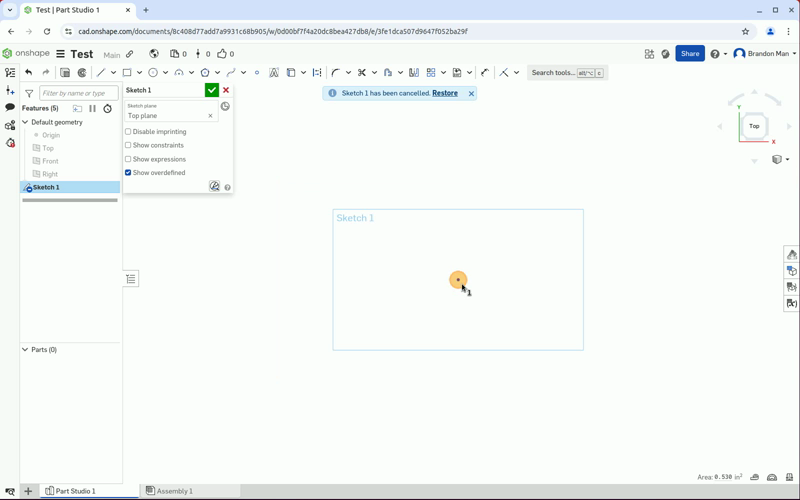
scroll(-6)
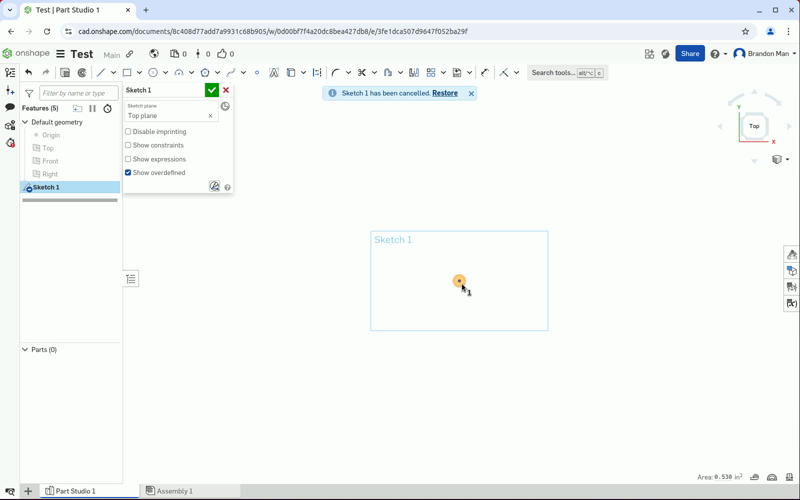
scroll(-6)
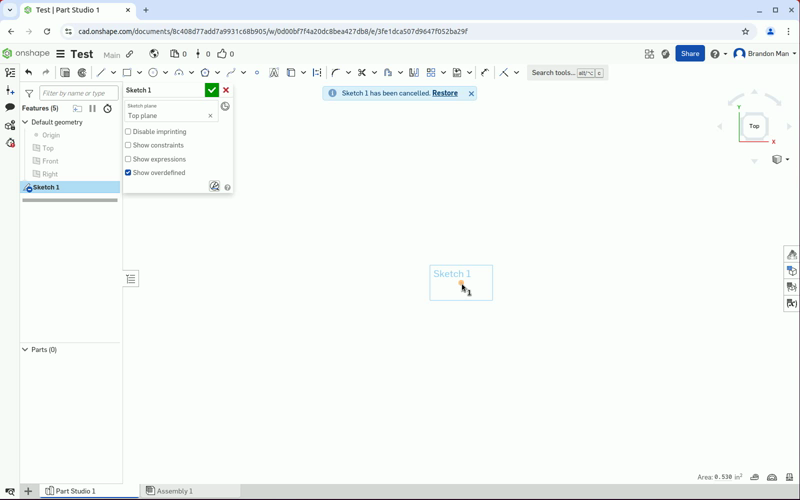
mouse_move(73, 352)
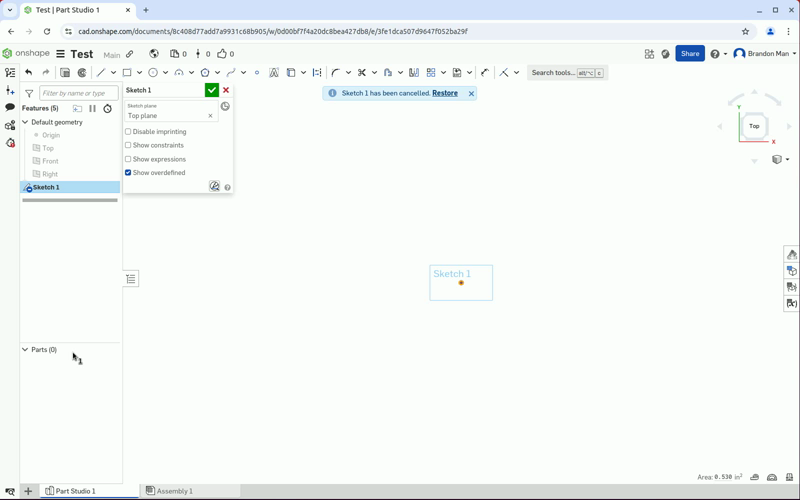
key(shift+y)
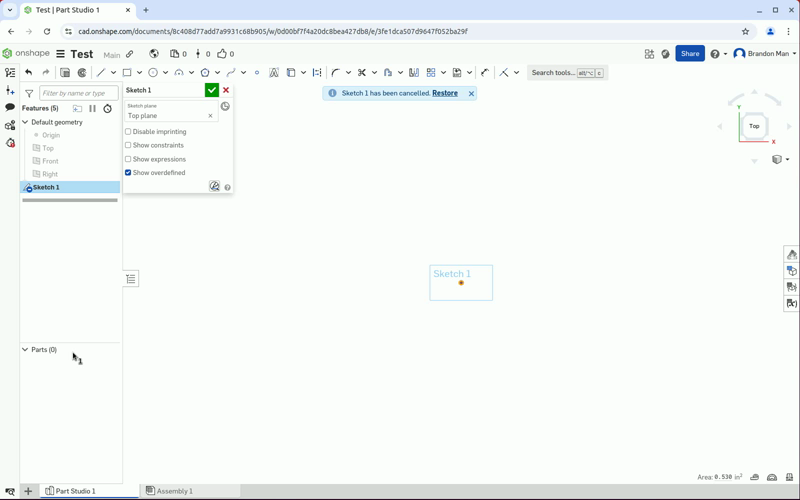
key(shift+e)
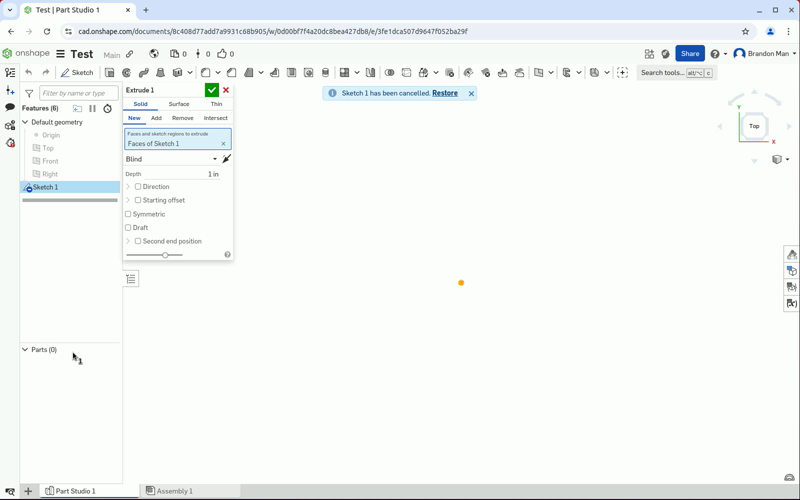
mouse_move(143, 106)
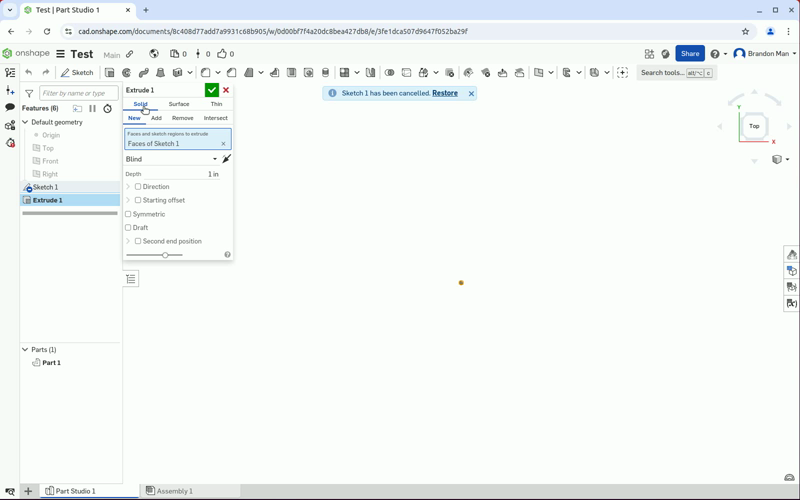
click(143, 106)
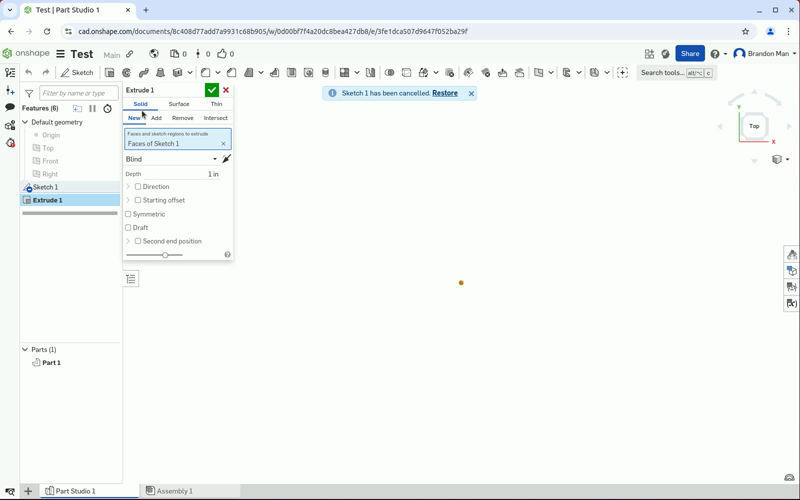
mouse_move(137, 120)
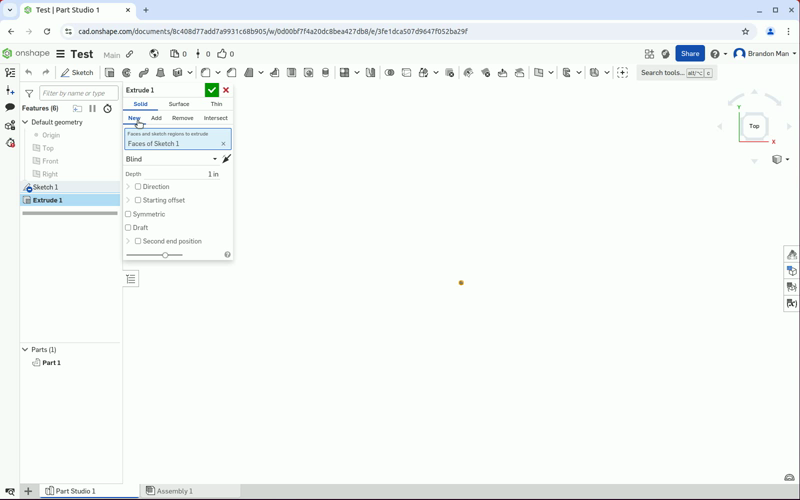
click(137, 120)
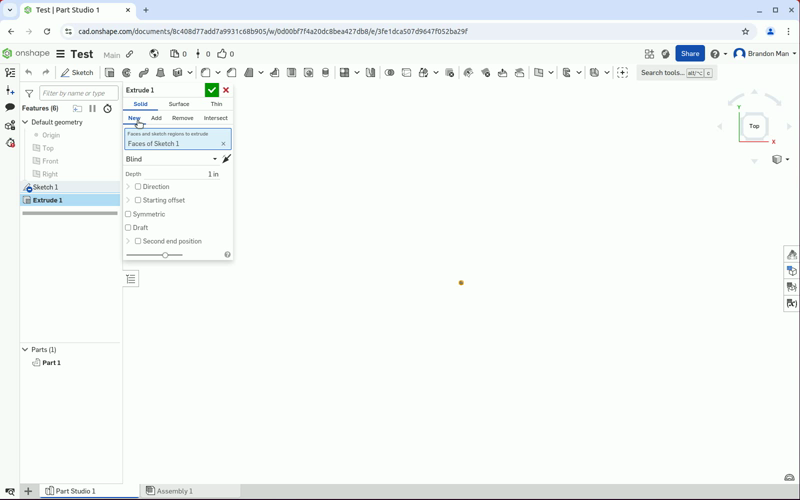
key(tab, 4)
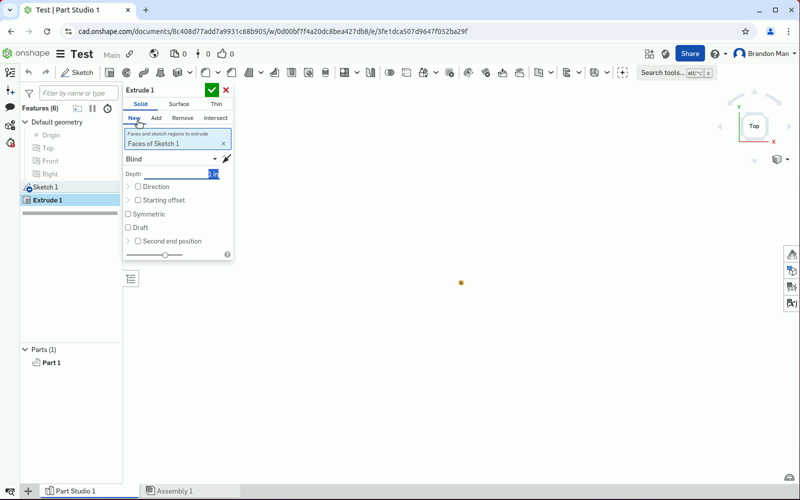
text(23.108)
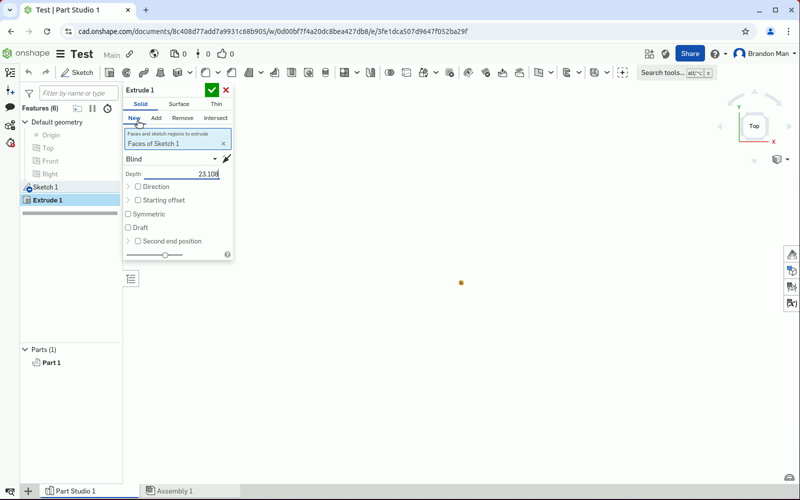
key(enter)
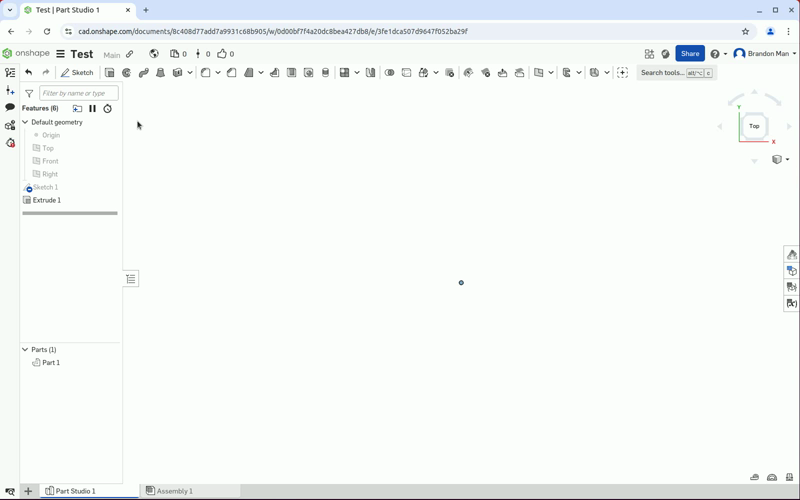
key(shift+h)
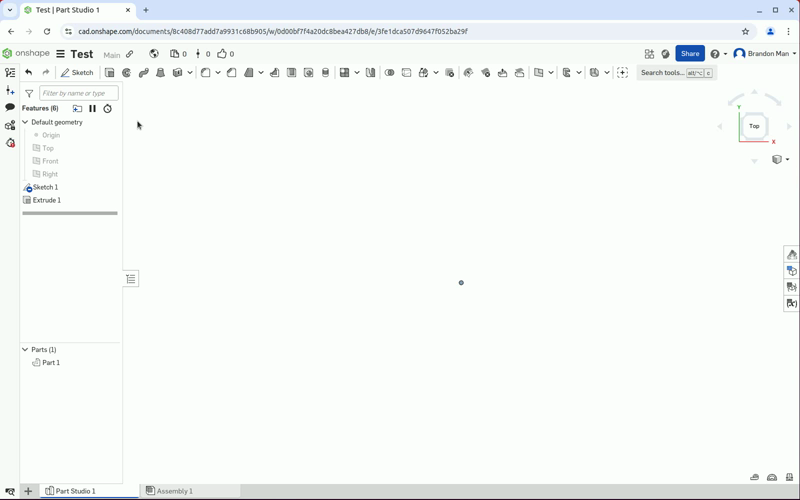
key(shift+h)
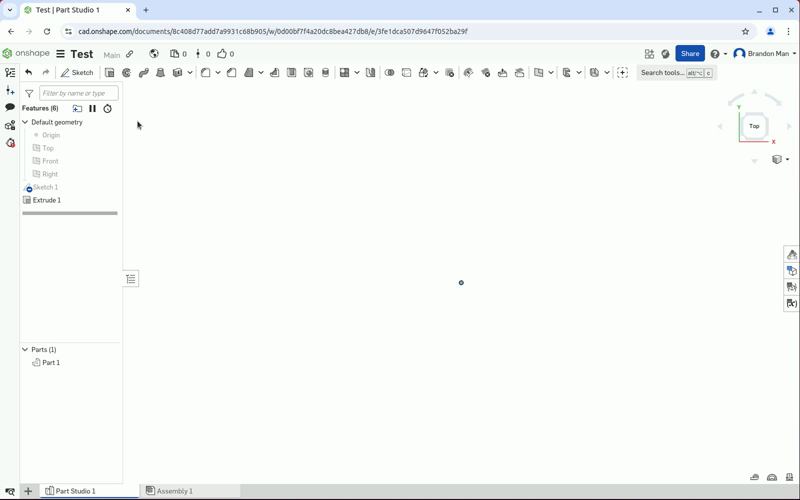
mouse_move(73, 189)
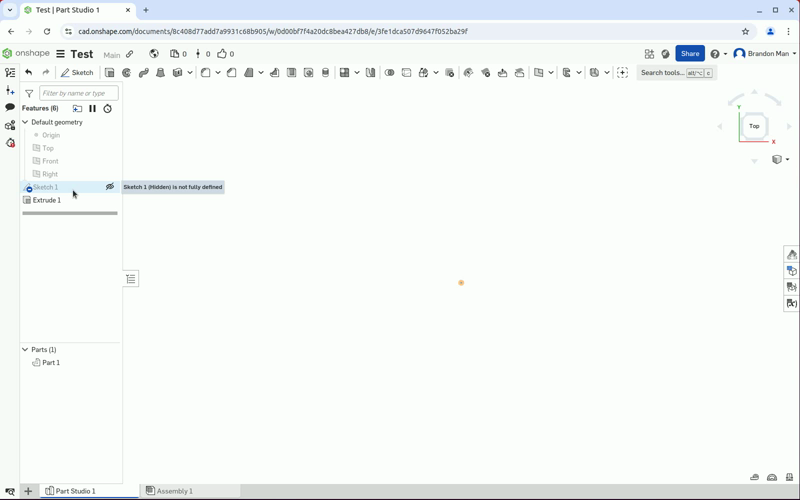
click(73, 189)
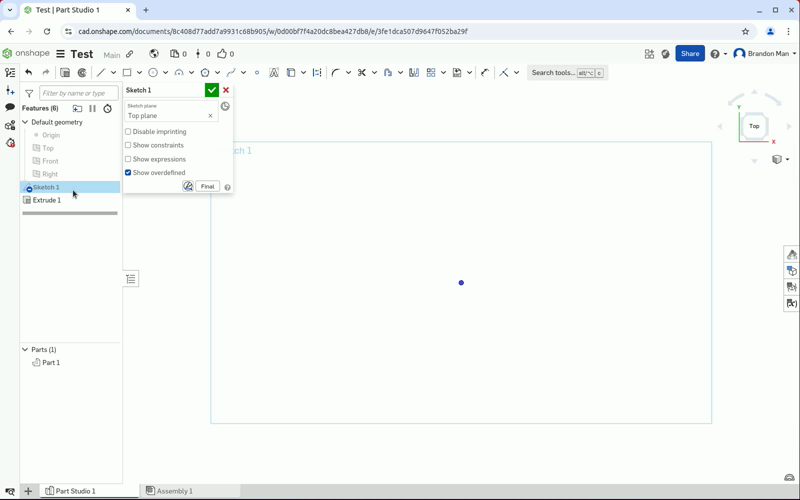
mouse_move(229, 92)
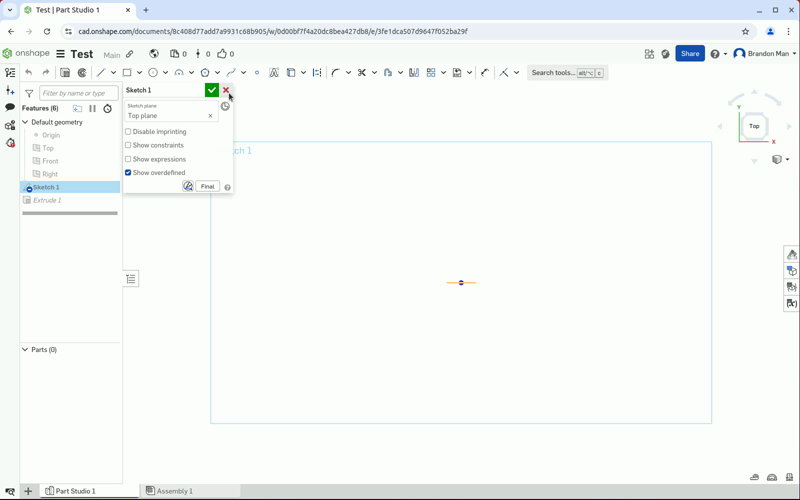
click(229, 92)
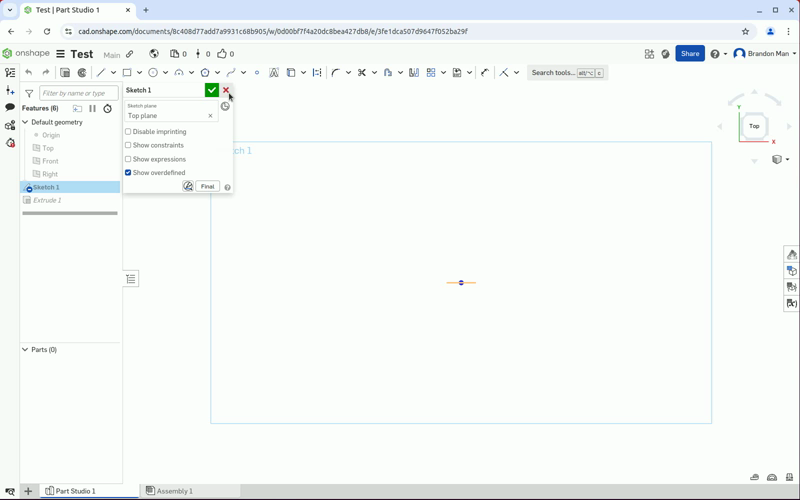
key(shift+s)
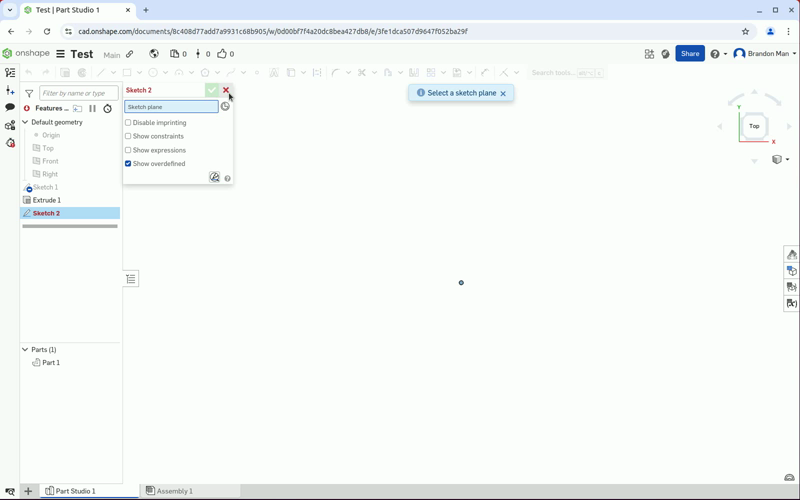
mouse_move(73, 150)
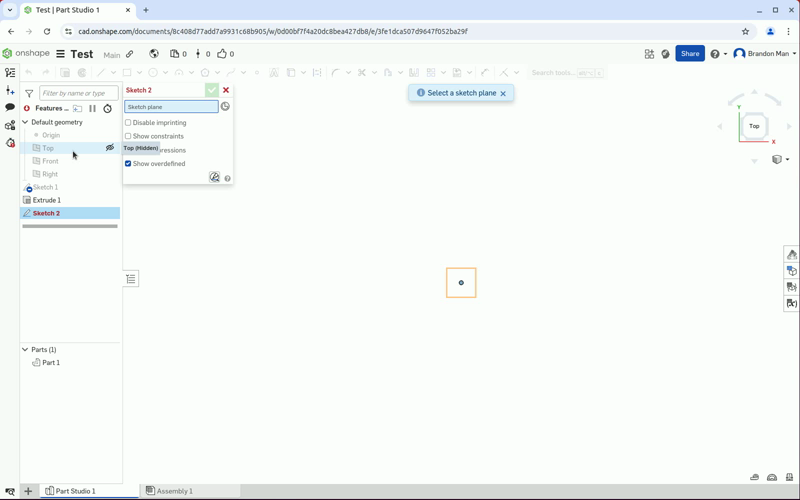
click(73, 150)
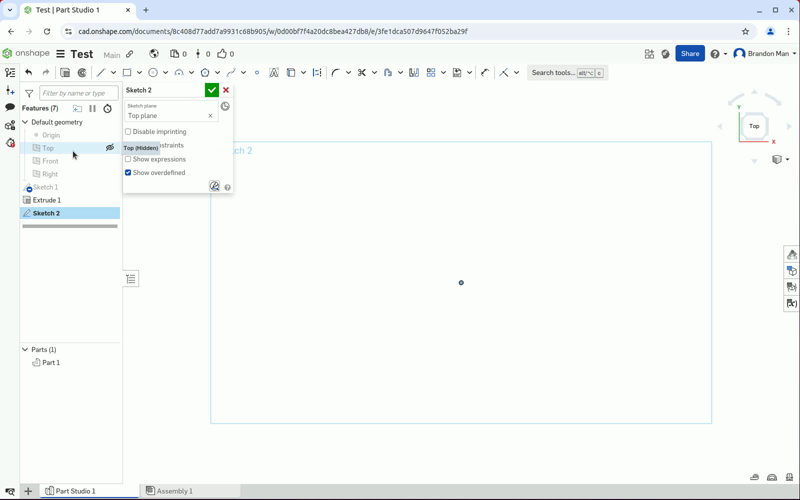
mouse_move(73, 352)
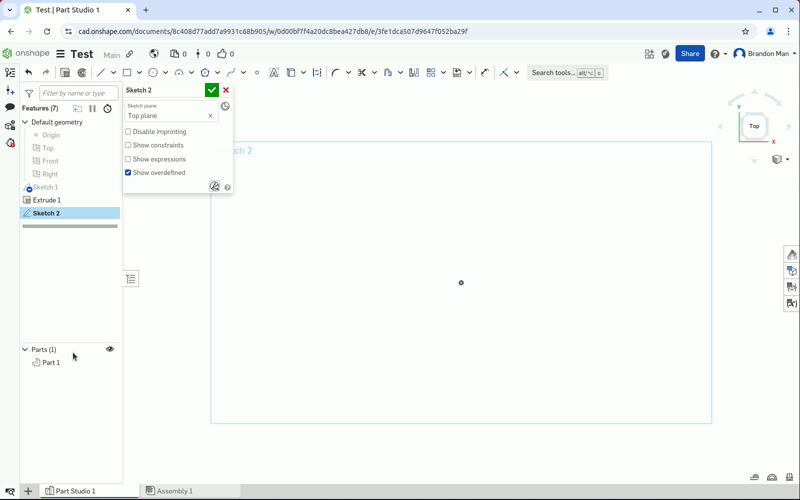
key(y)
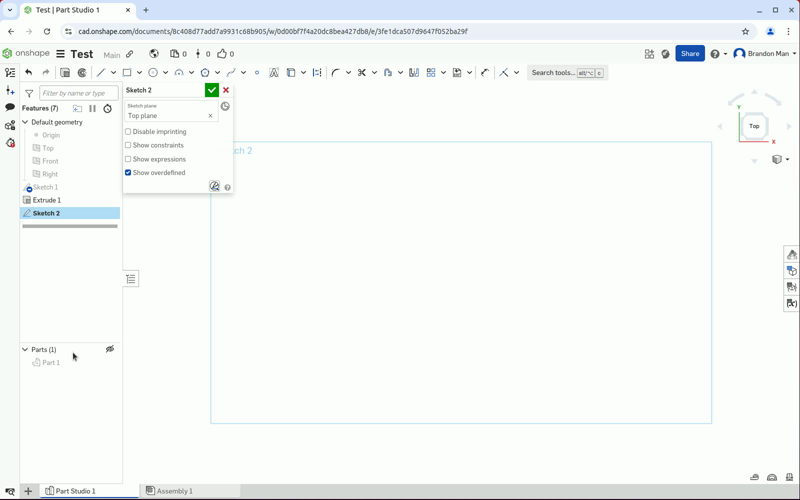
key(c)
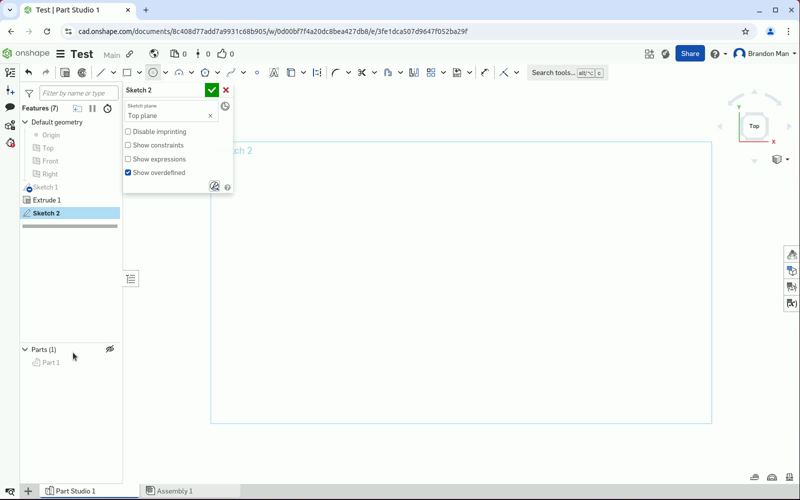
key_down(shift)
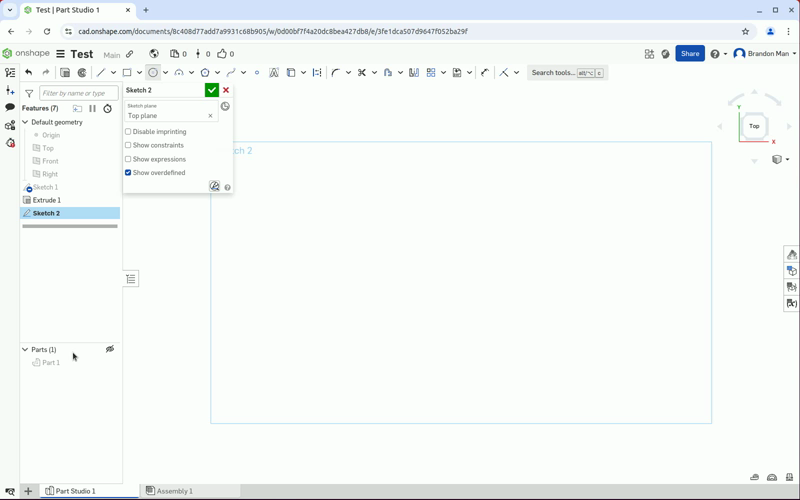
mouse_move(461, 268)
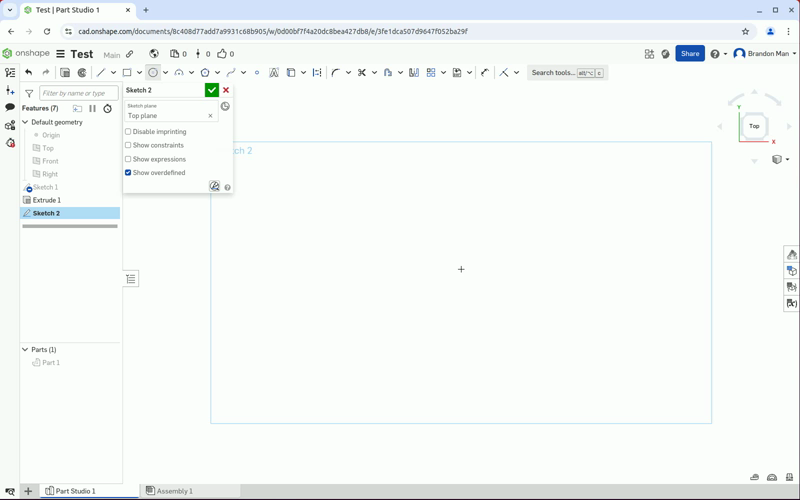
click(461, 268)
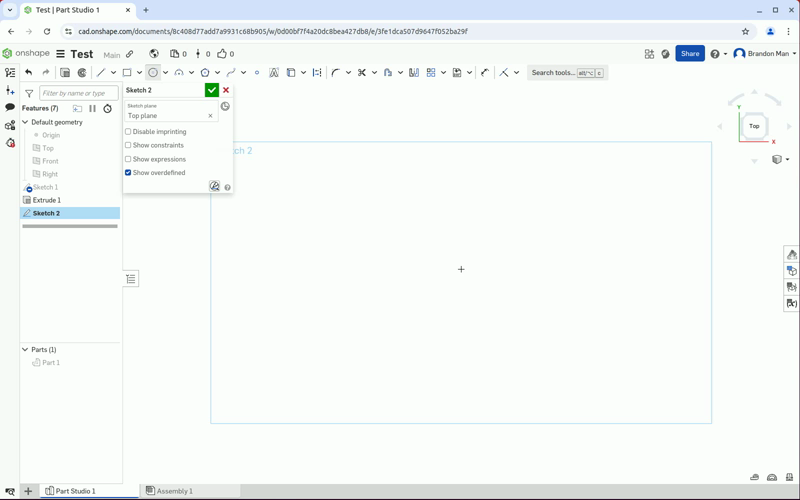
key_up(shift)
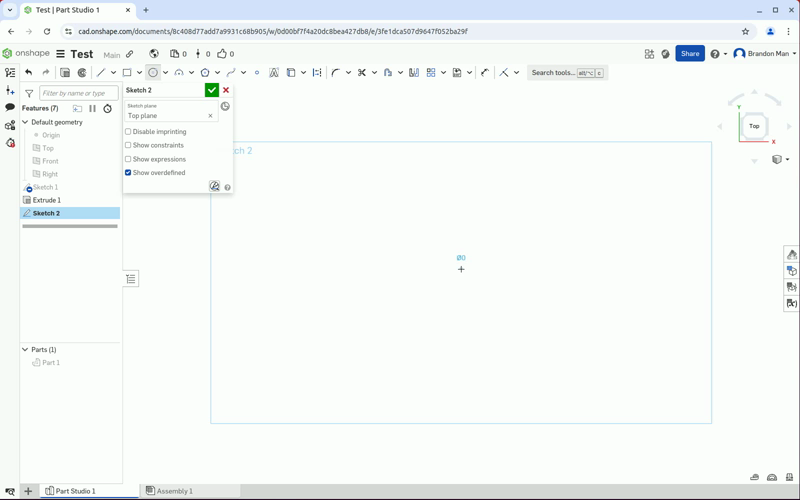
mouse_move(463, 268)
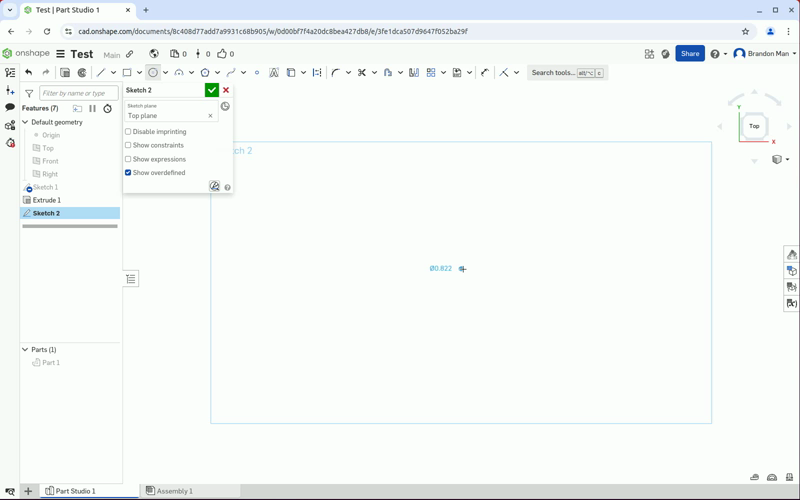
scroll(6)
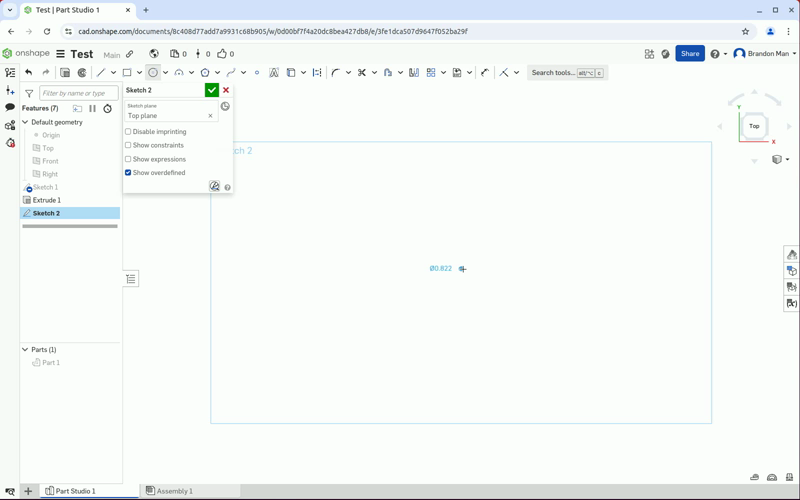
scroll(6)
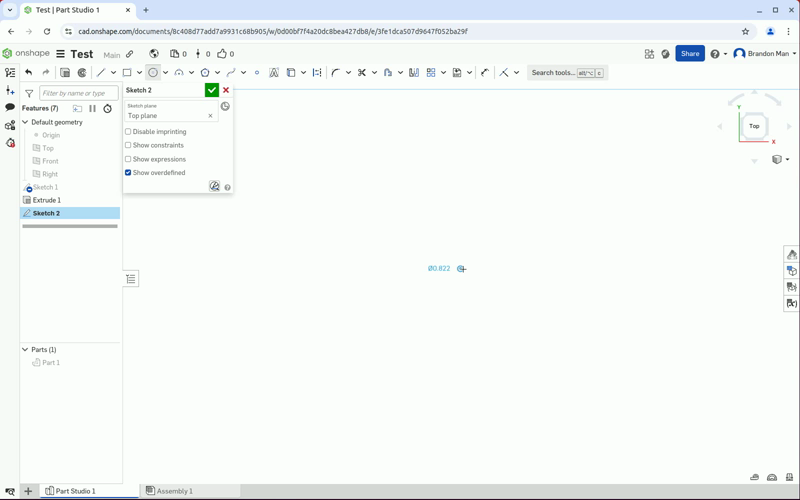
scroll(6)
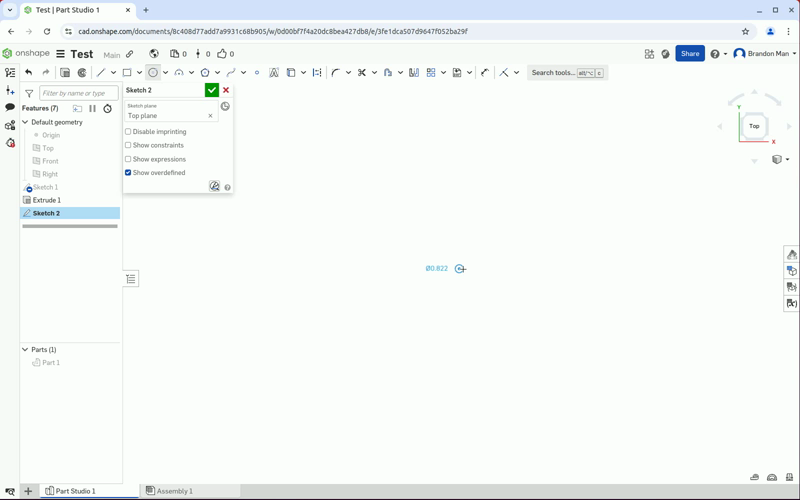
scroll(6)
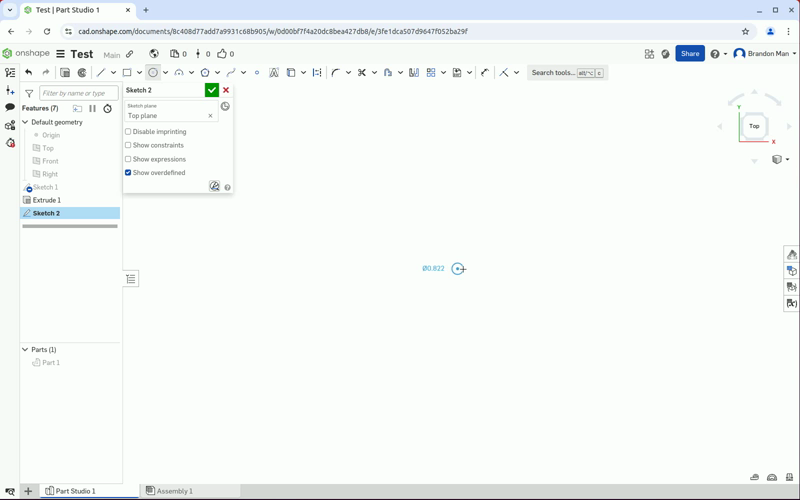
scroll(6)
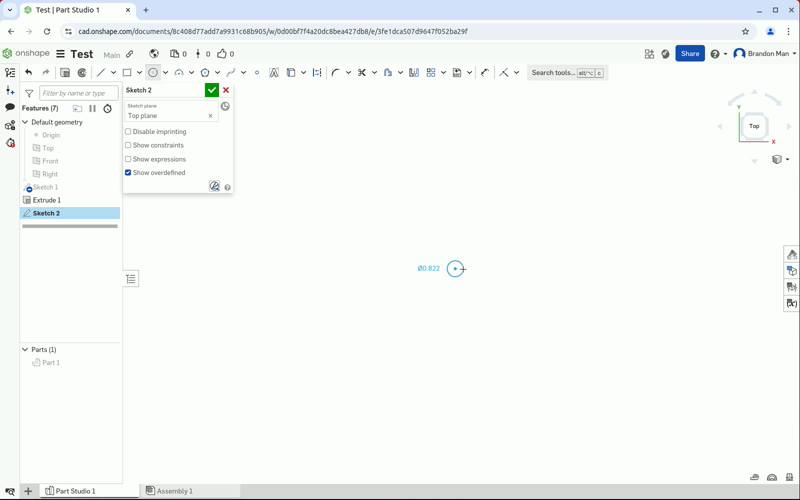
scroll(6)
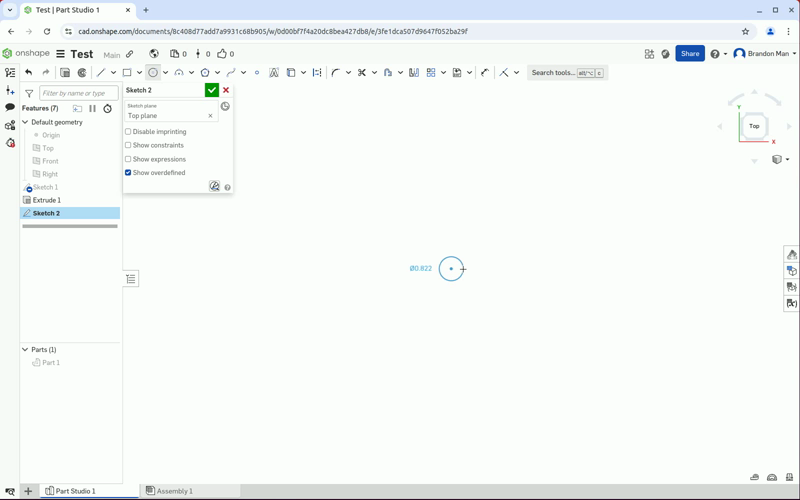
scroll(6)
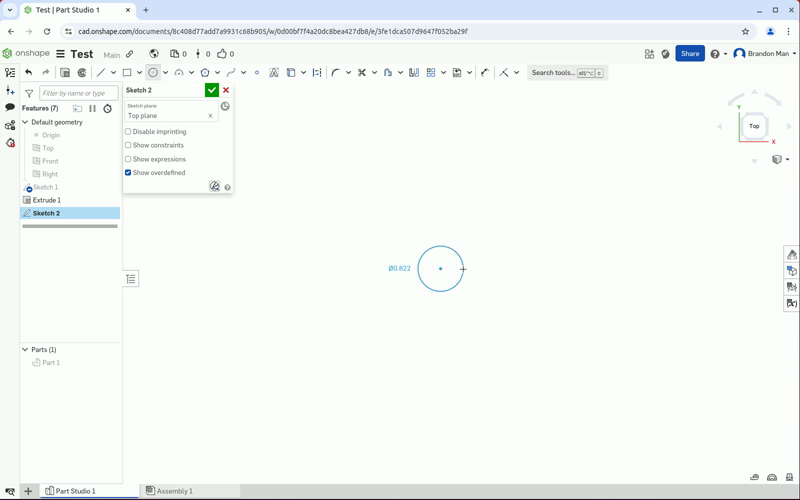
click(463, 268)
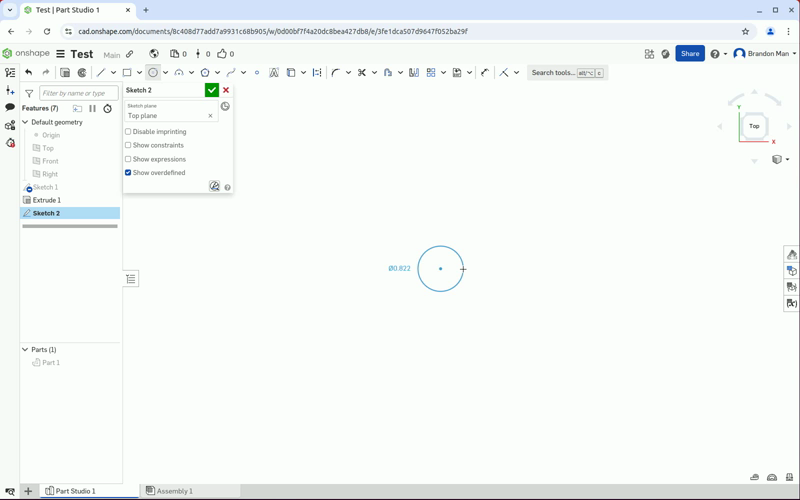
scroll(-6)
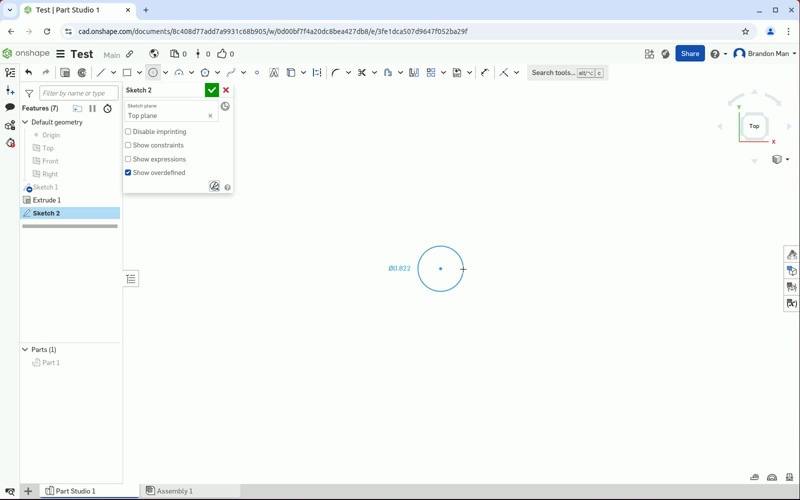
scroll(-6)
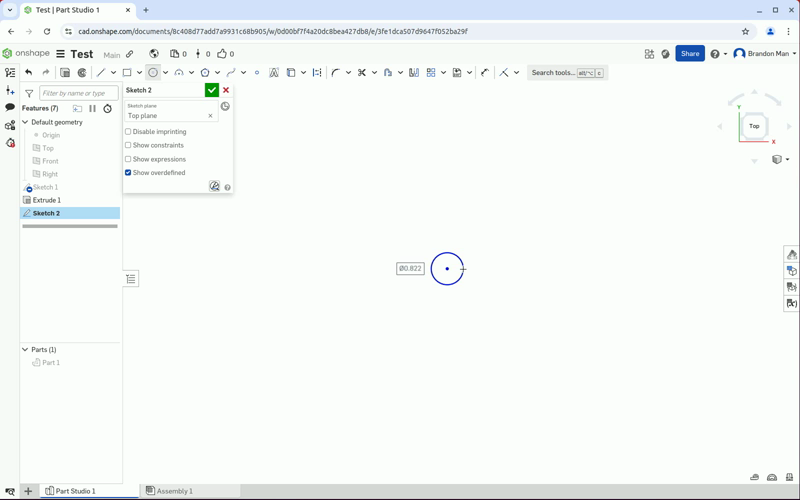
scroll(-6)
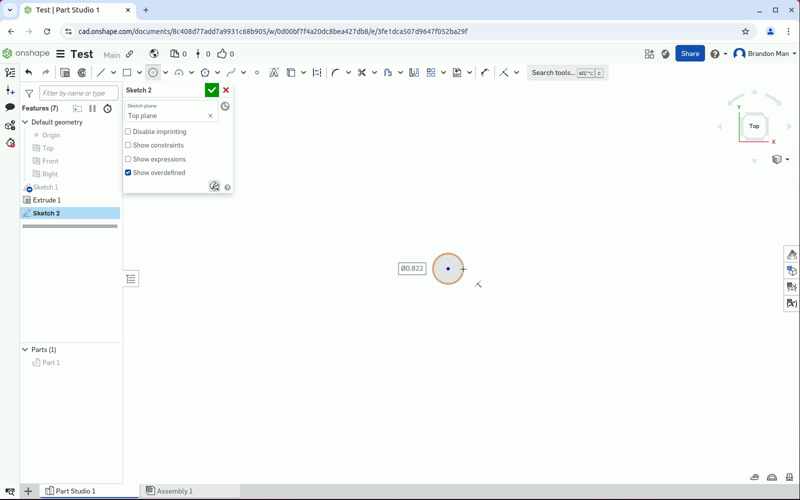
scroll(-6)
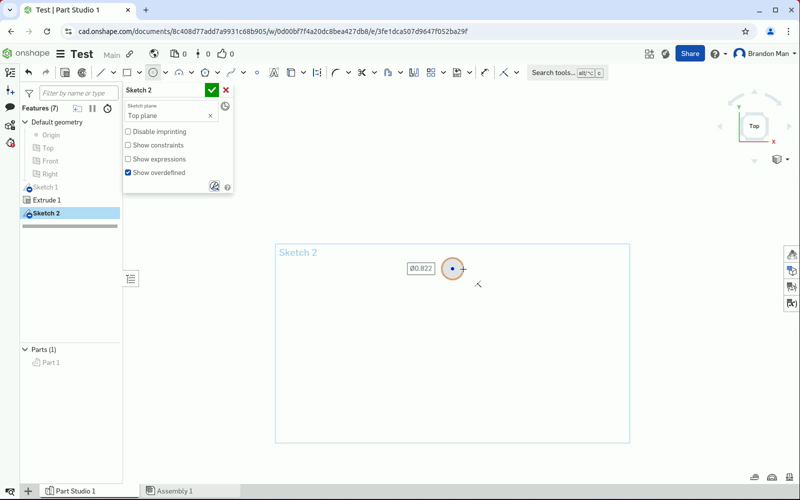
scroll(-6)
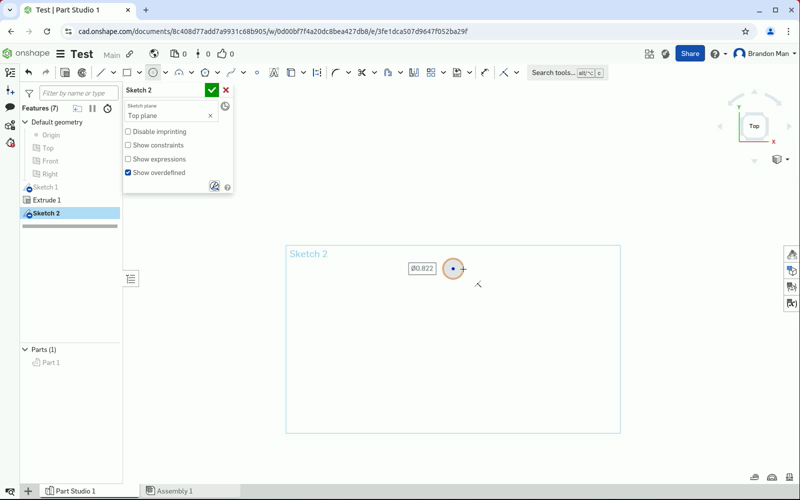
scroll(-6)
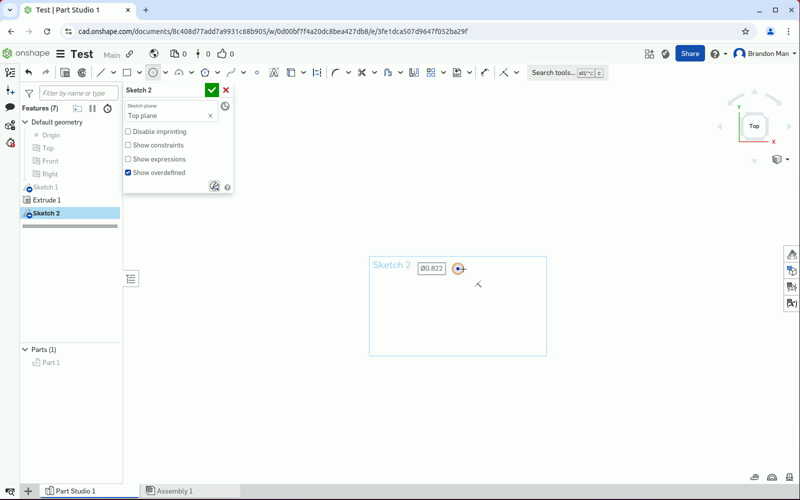
scroll(-6)
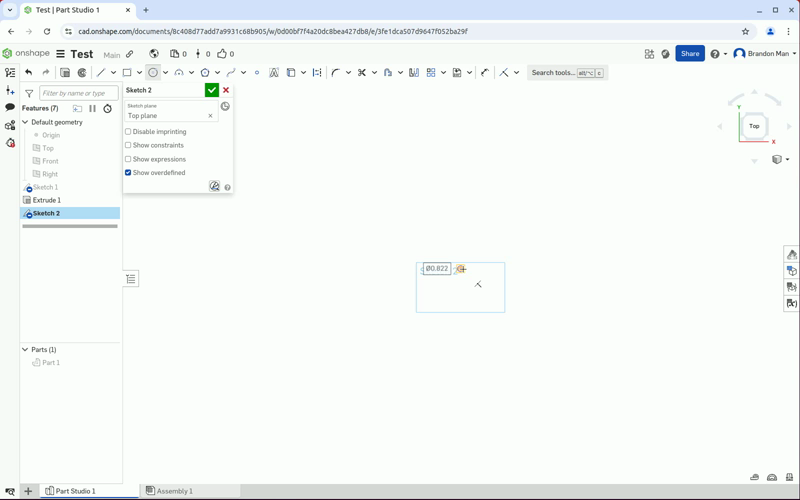
key(esc)
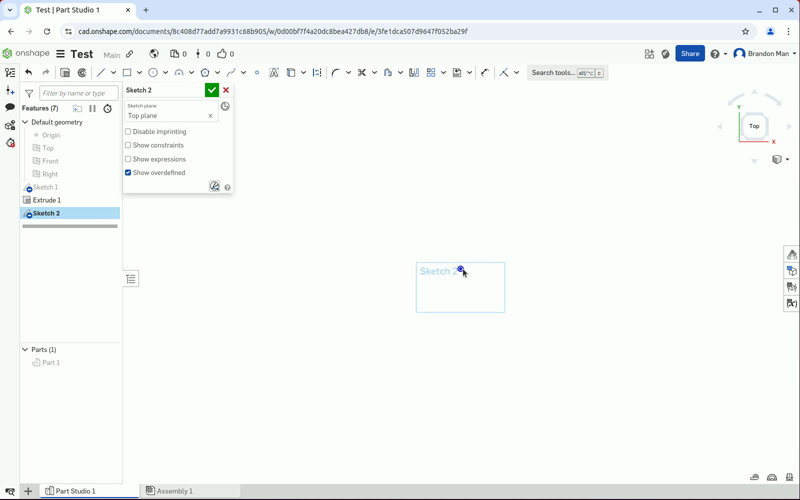
mouse_move(462, 268)
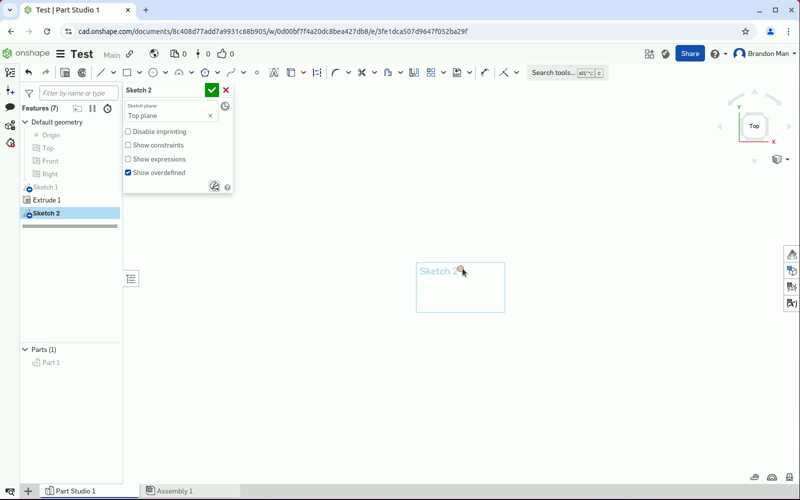
scroll(6)
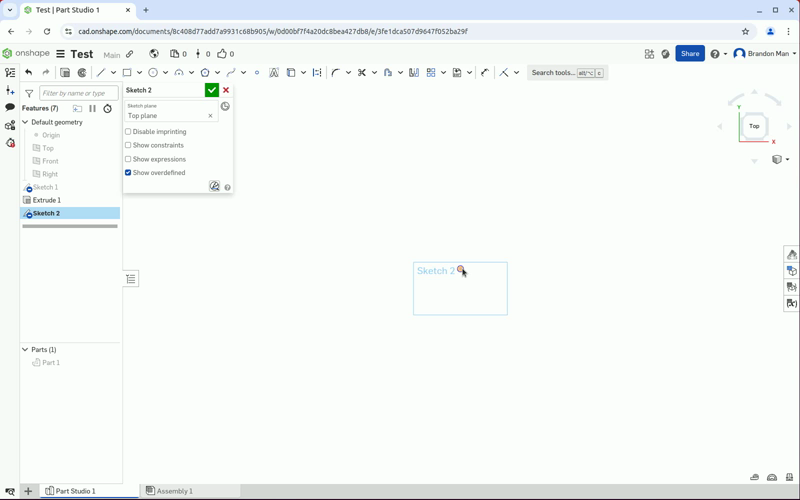
scroll(6)
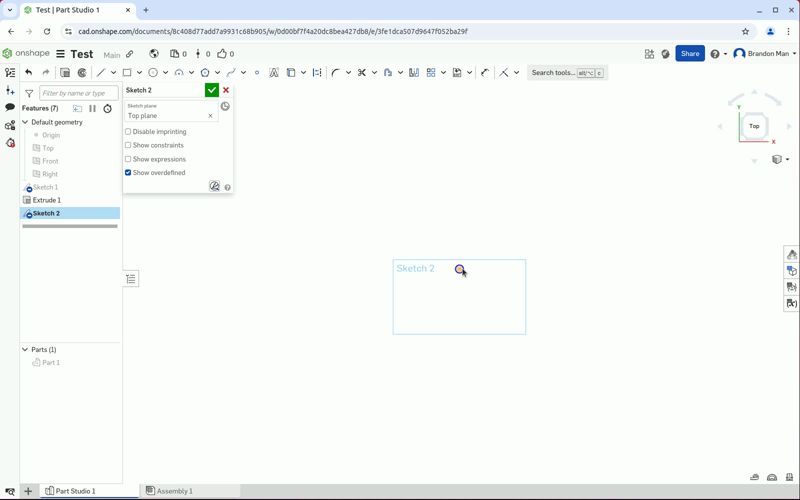
scroll(6)
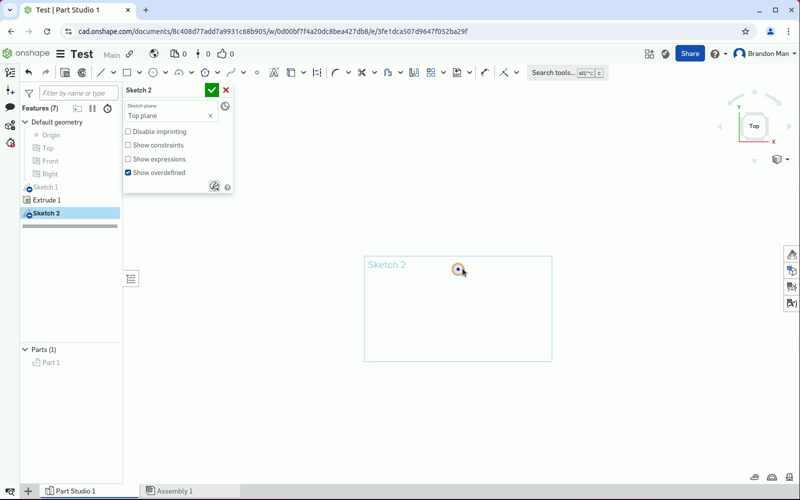
scroll(6)
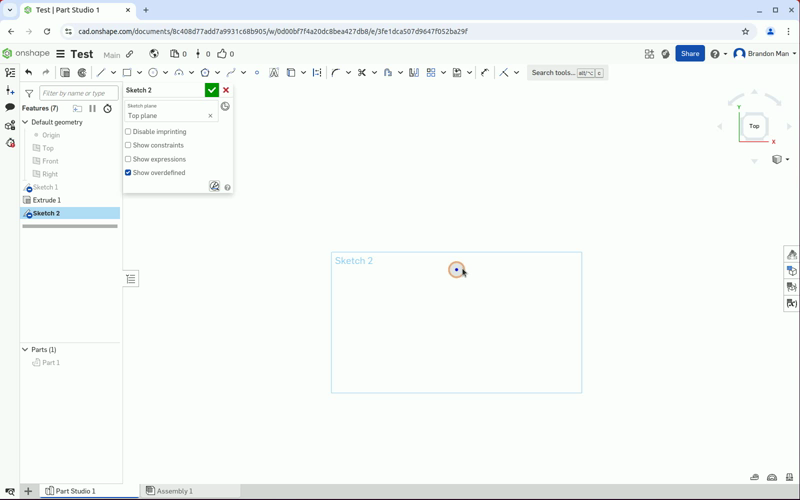
scroll(6)
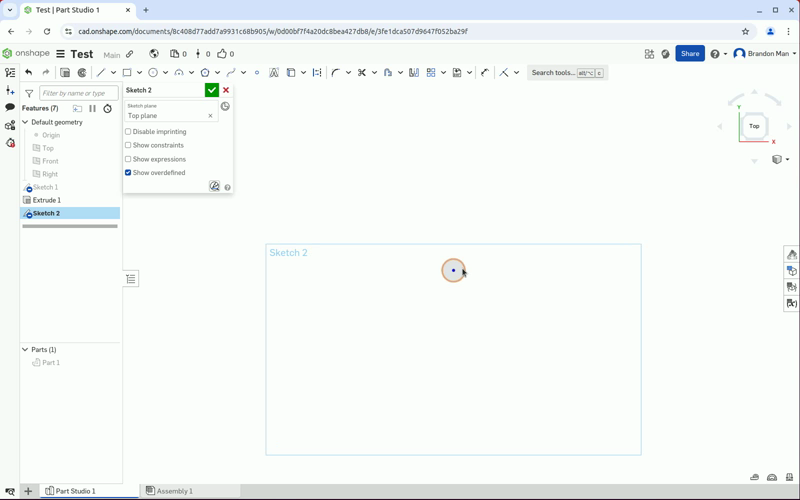
scroll(6)
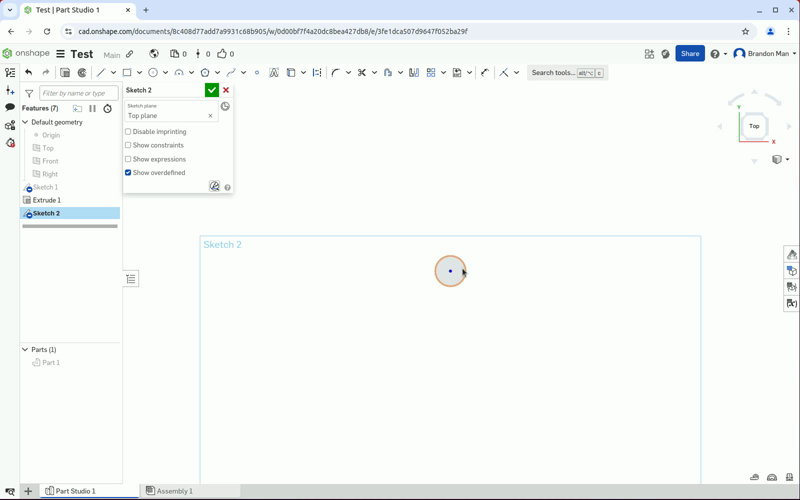
scroll(6)
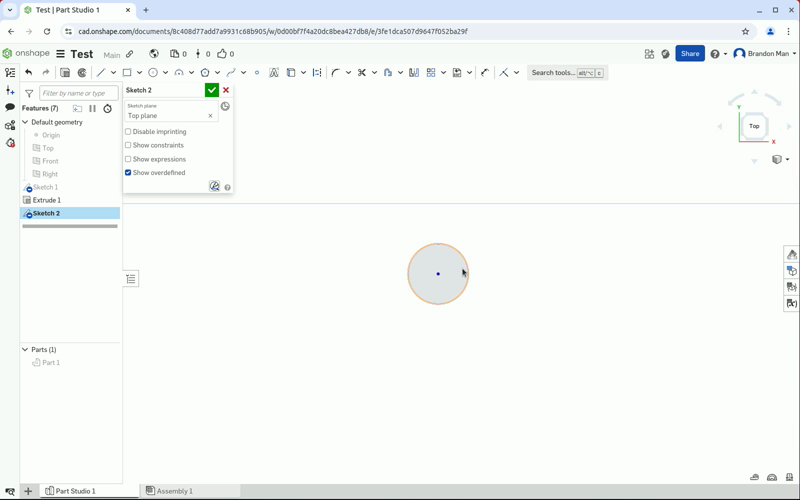
click(462, 268)
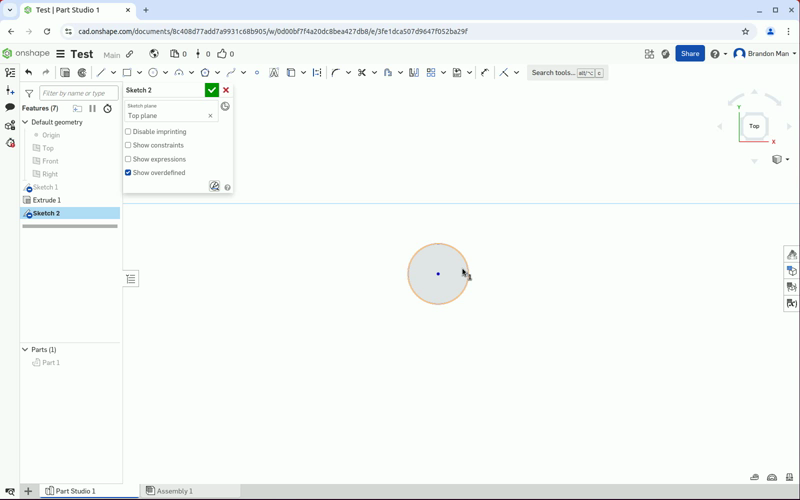
scroll(-6)
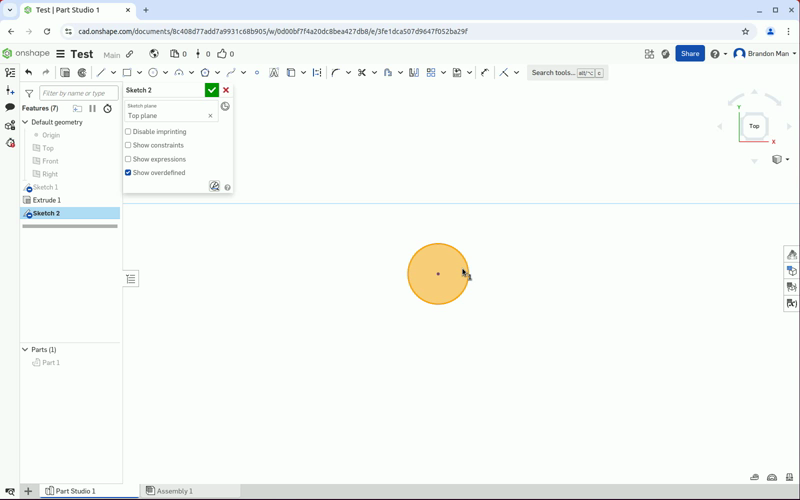
scroll(-6)
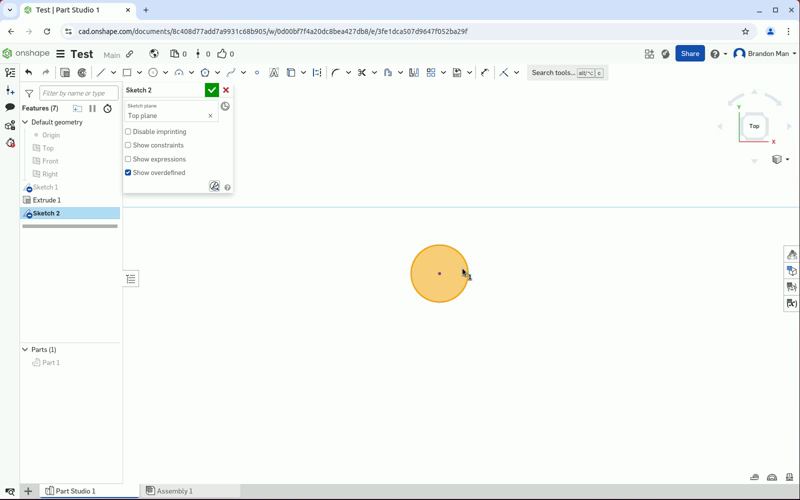
scroll(-6)
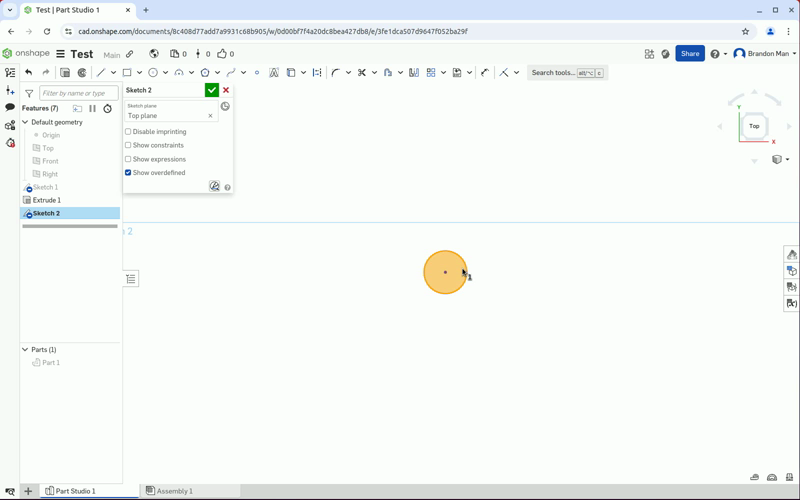
scroll(-6)
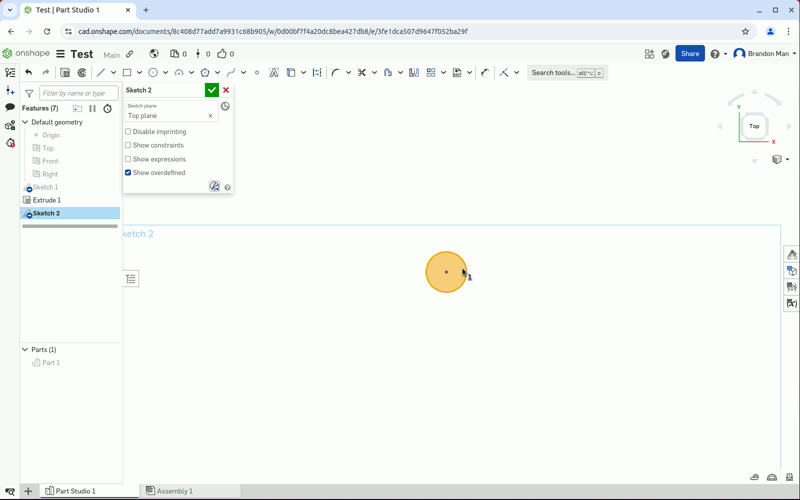
scroll(-6)
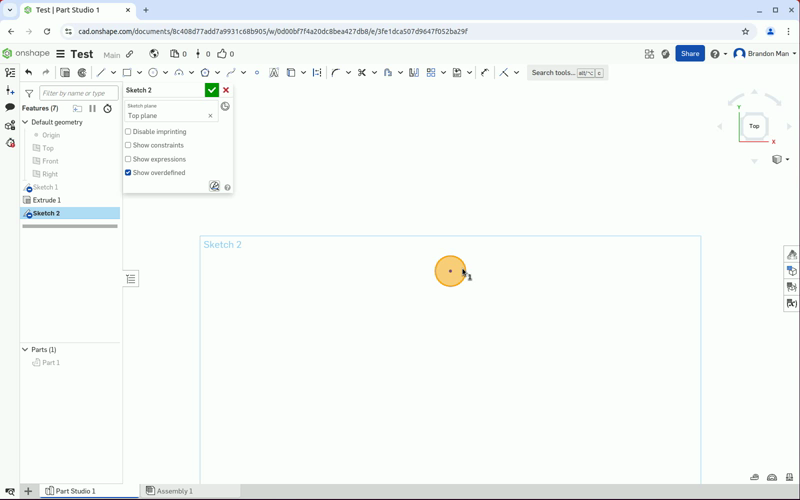
scroll(-6)
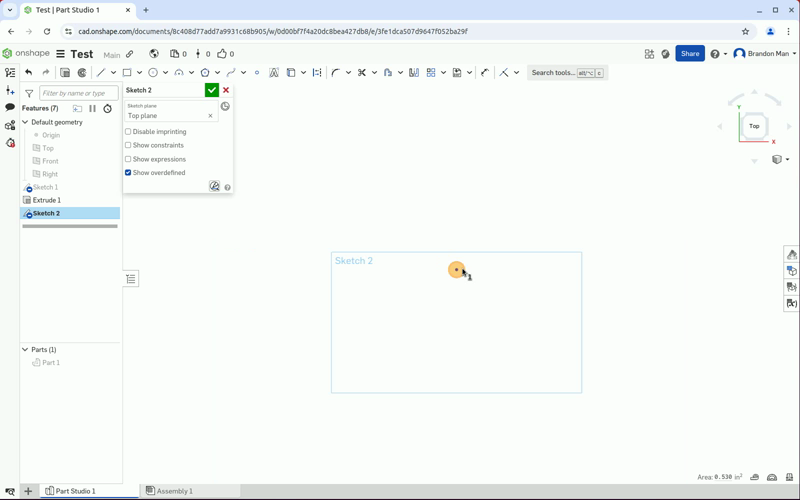
scroll(-6)
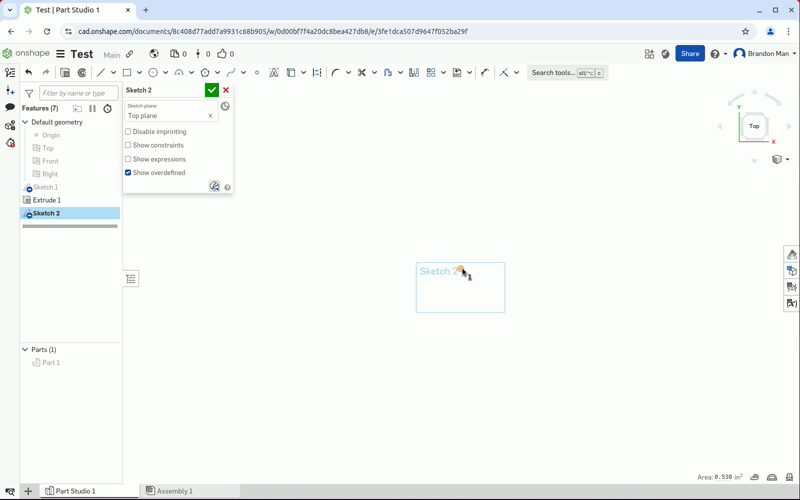
mouse_move(73, 352)
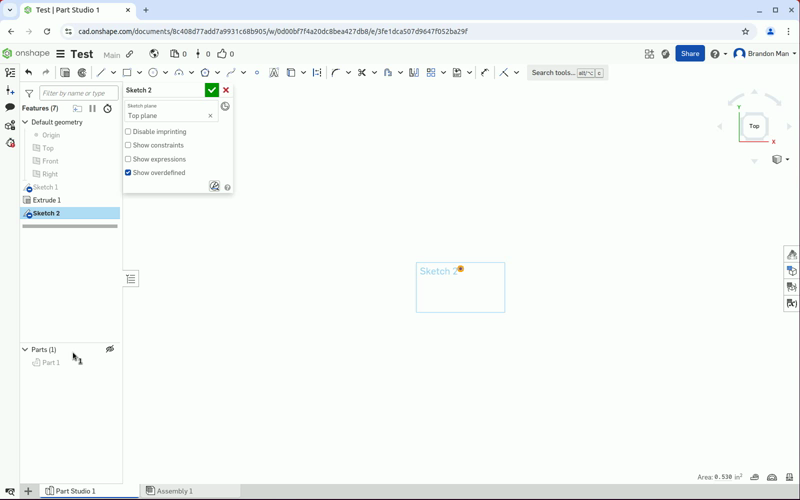
key(shift+y)
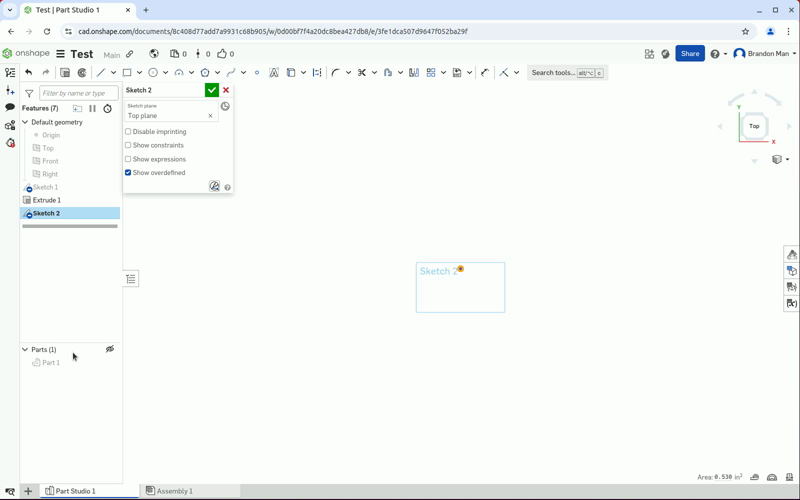
key(shift+e)
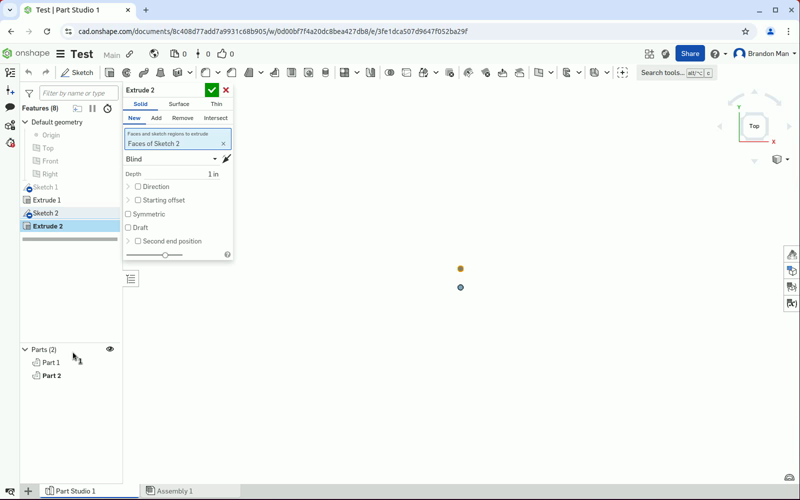
mouse_move(143, 106)
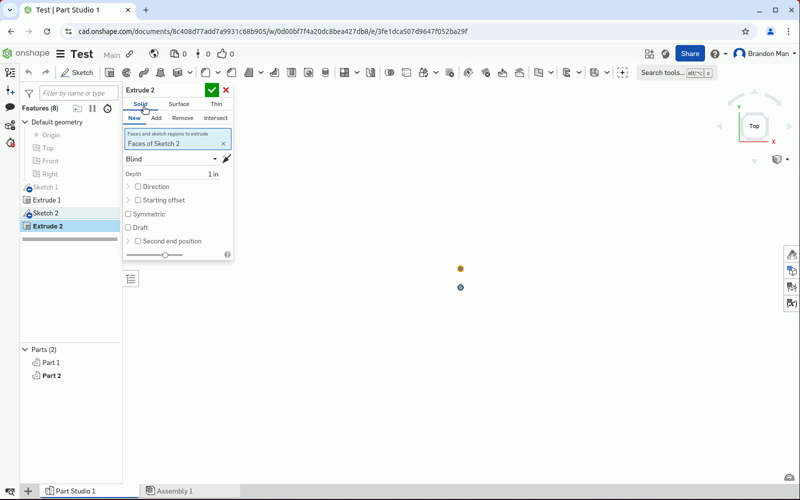
click(143, 106)
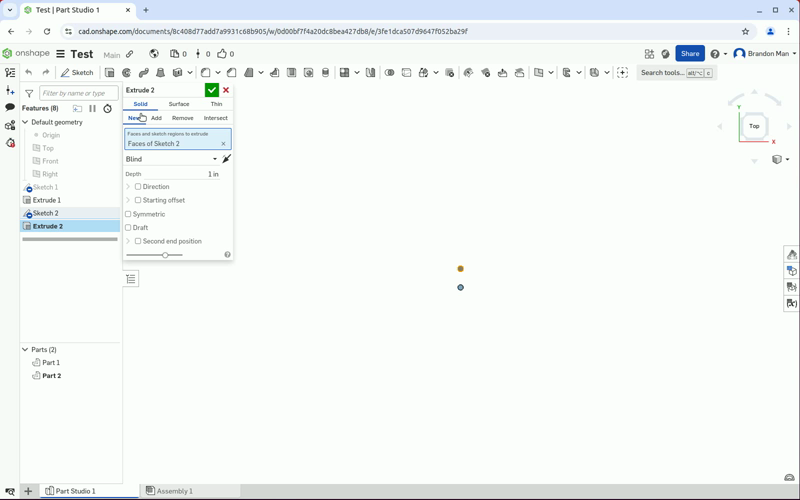
mouse_move(137, 120)
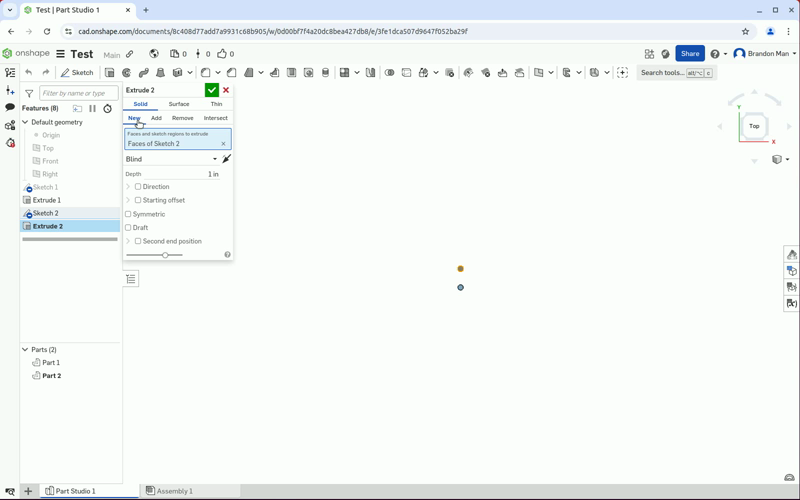
click(137, 120)
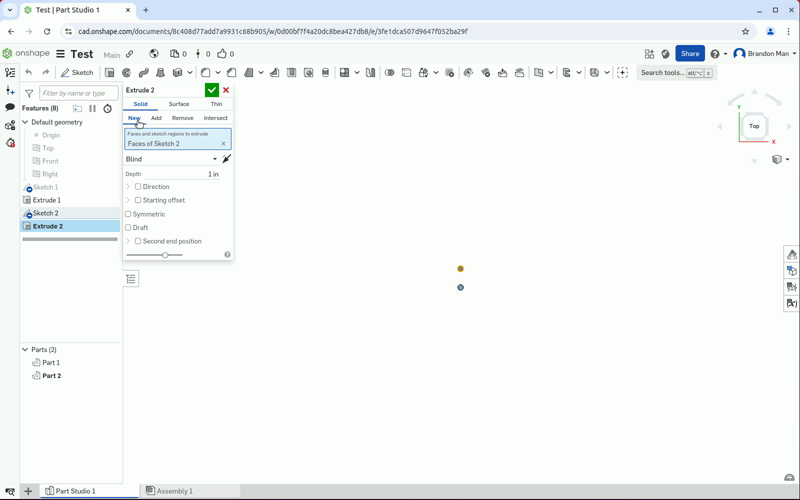
key(tab, 4)
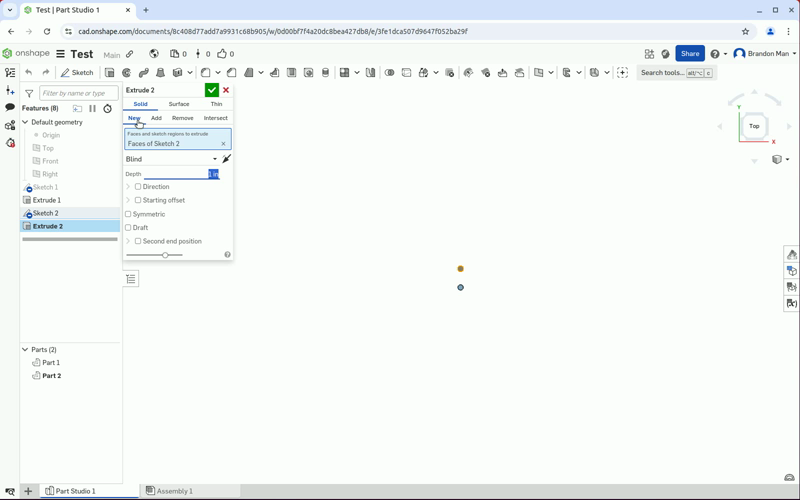
text(23.108)
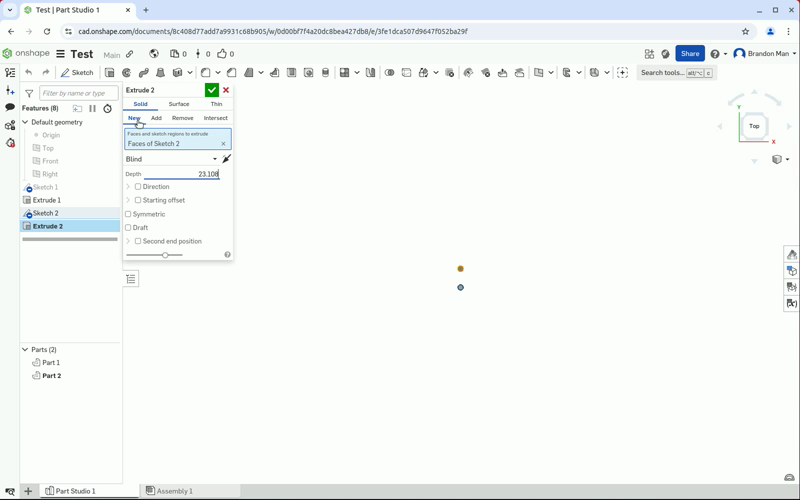
key(enter)
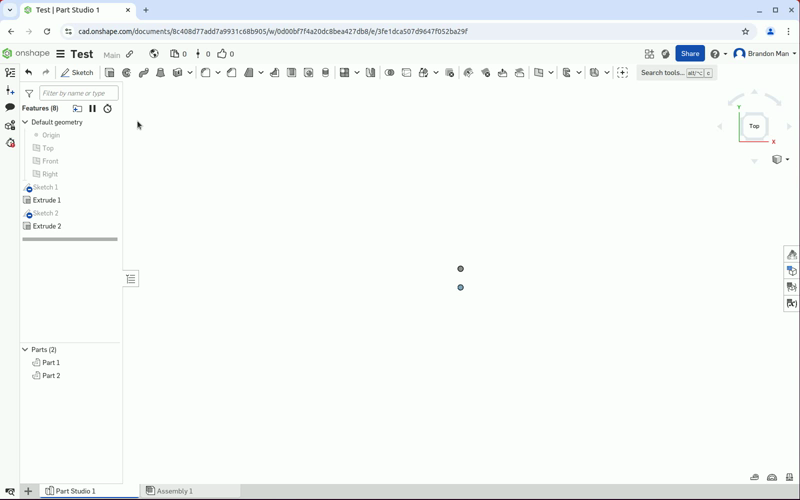
key(shift+h)
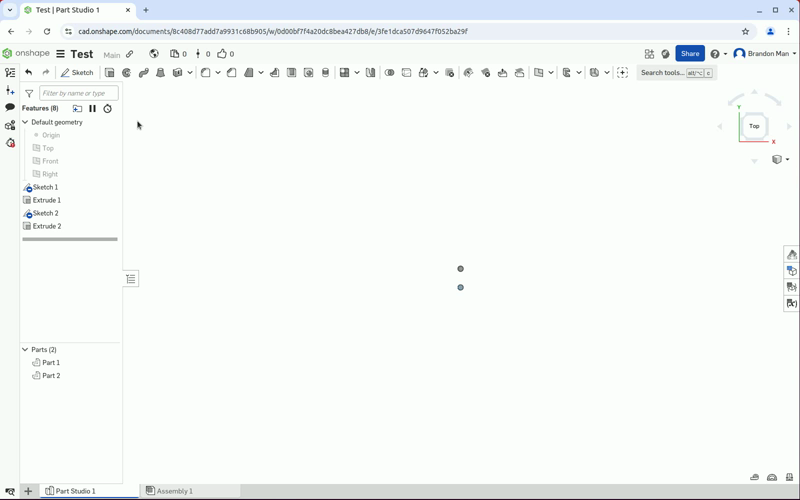
key(shift+h)
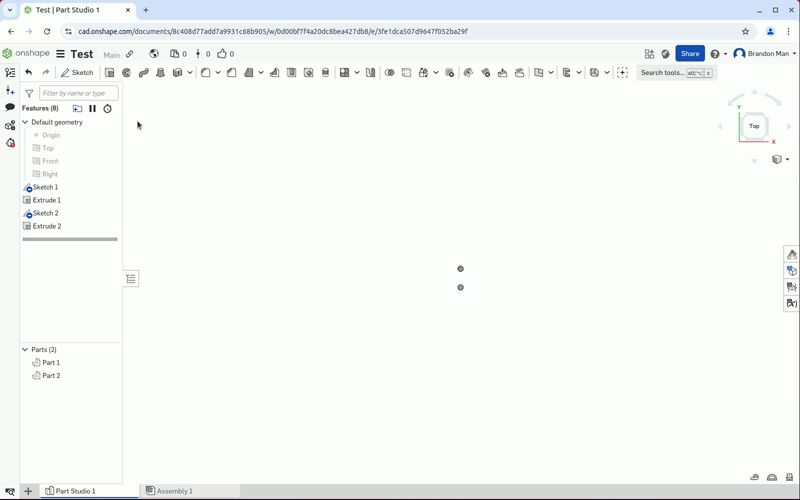
key(shift+7)
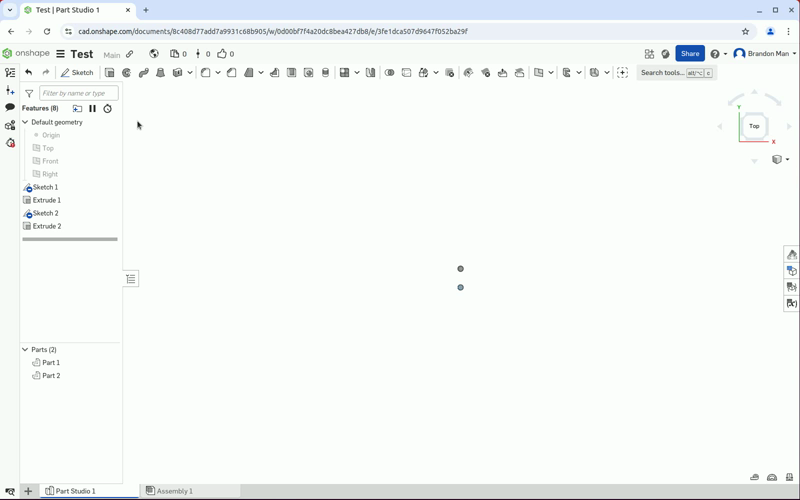
key(up, 3)
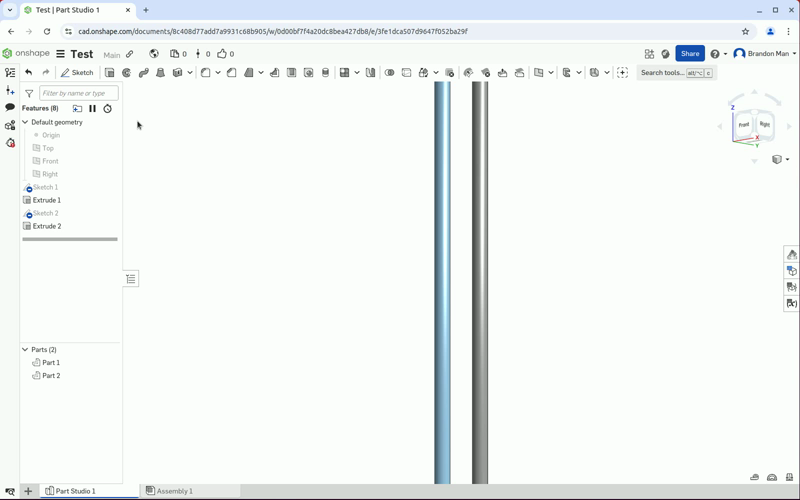
key(left, 3)
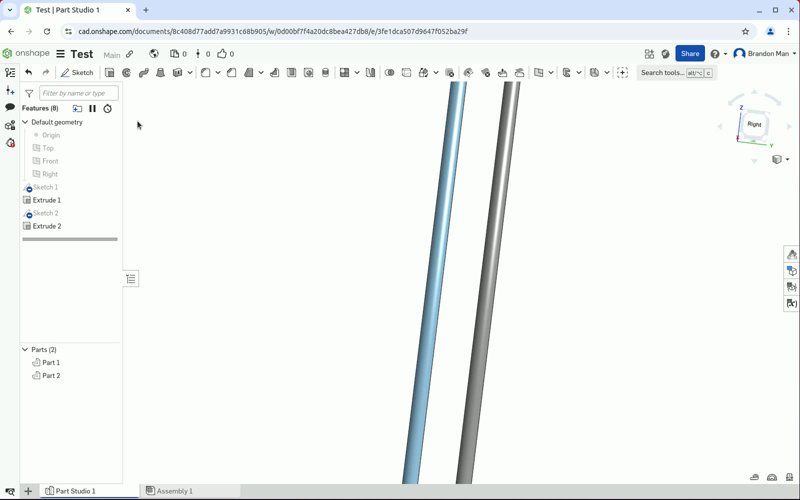
key(right, 3)
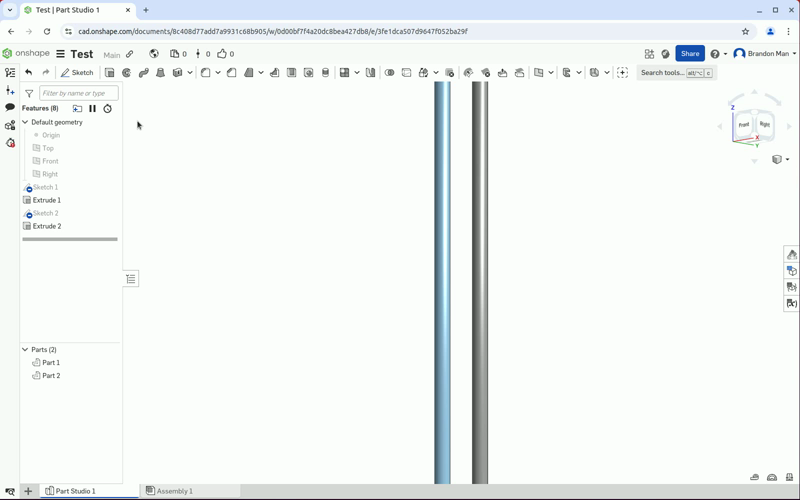
key(down, 3)
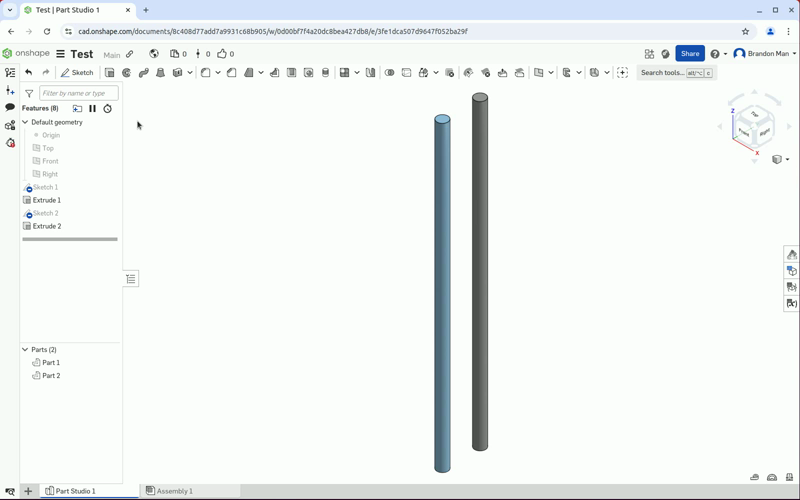
mouse_move(73, 189)
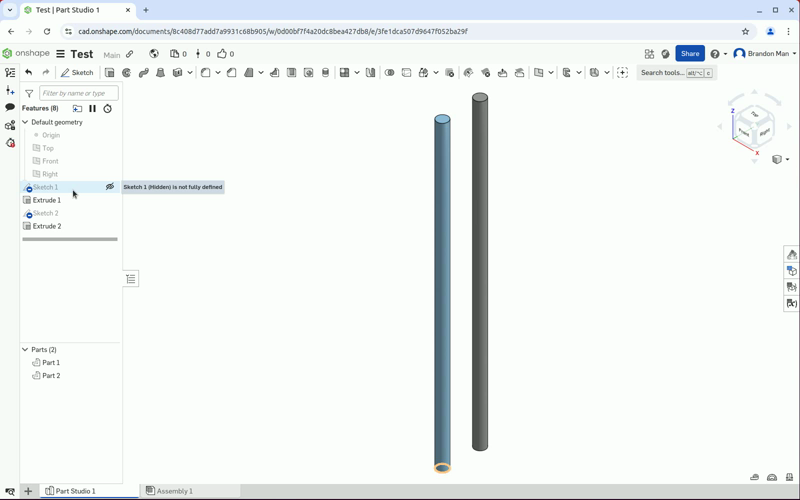
click(73, 189)